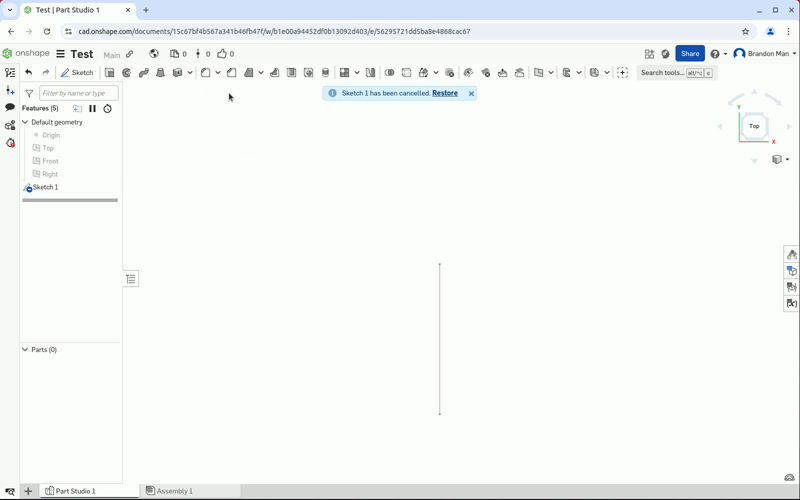
key(shift+h)
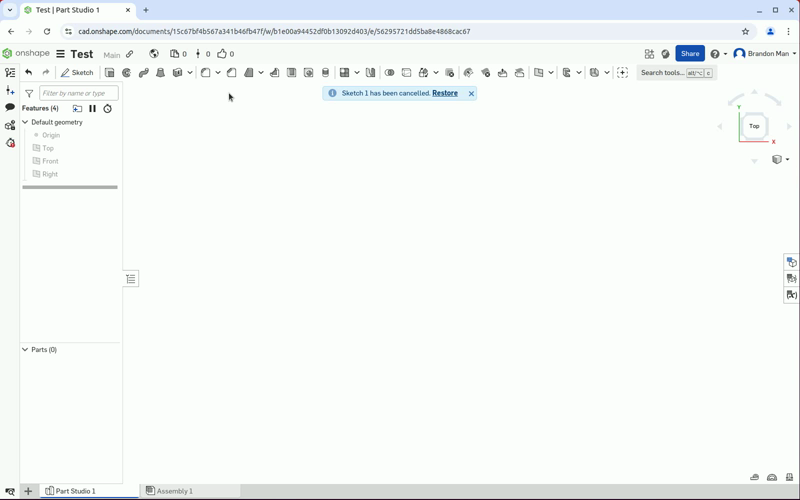
mouse_move(73, 352)
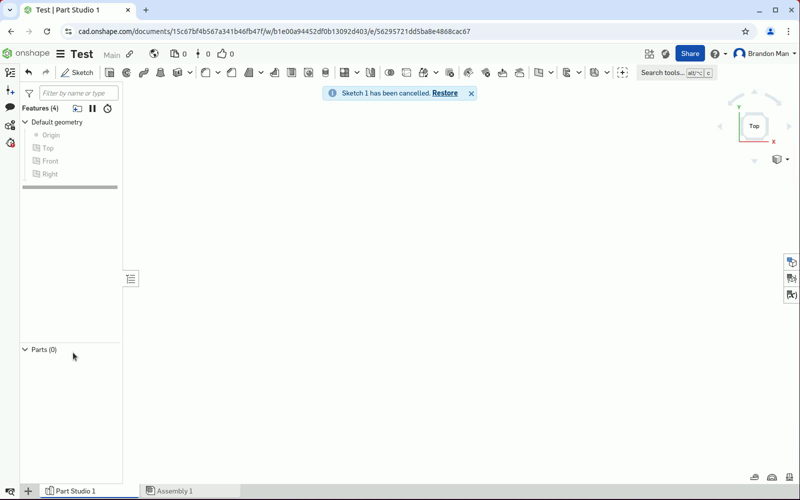
key(y)
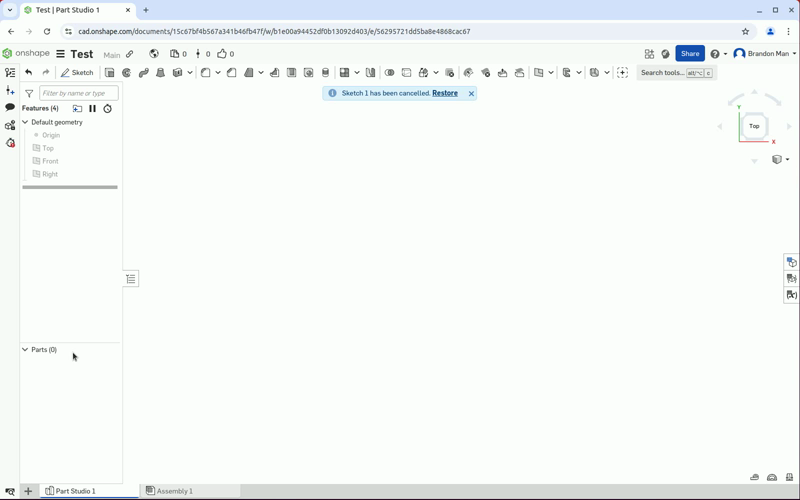
key(shift+p)
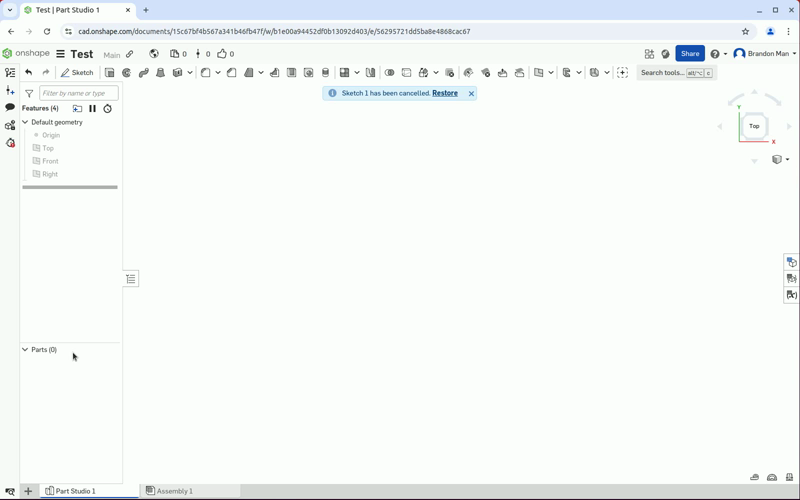
key(space)
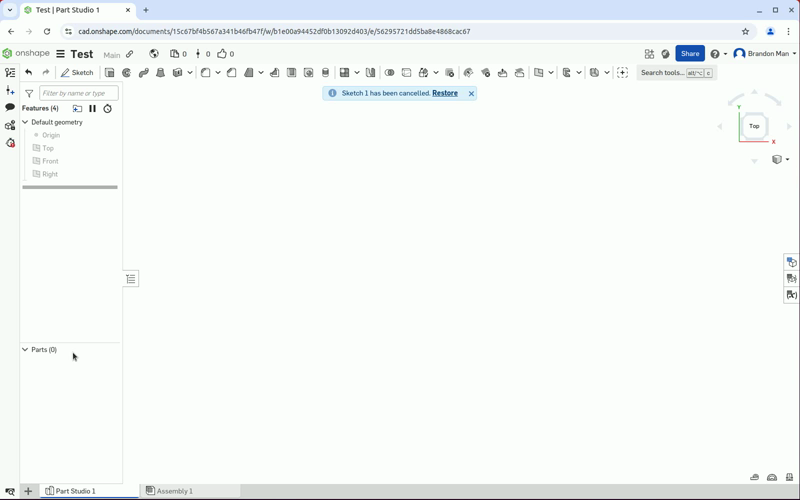
key_down(shift)
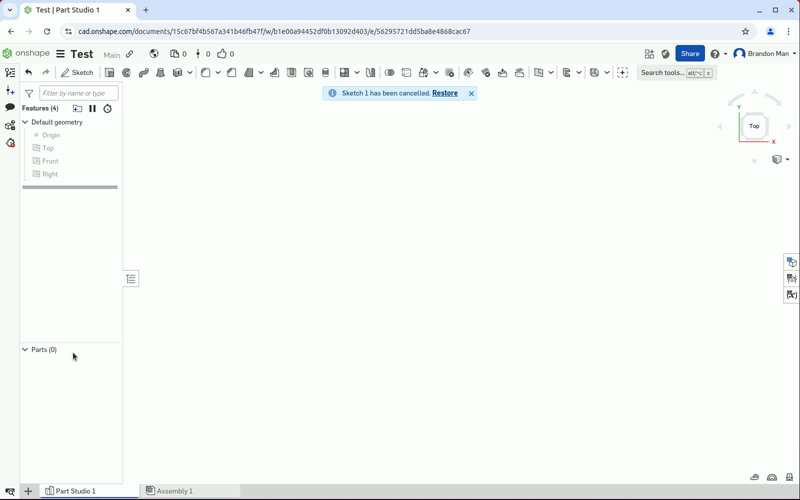
key(up)
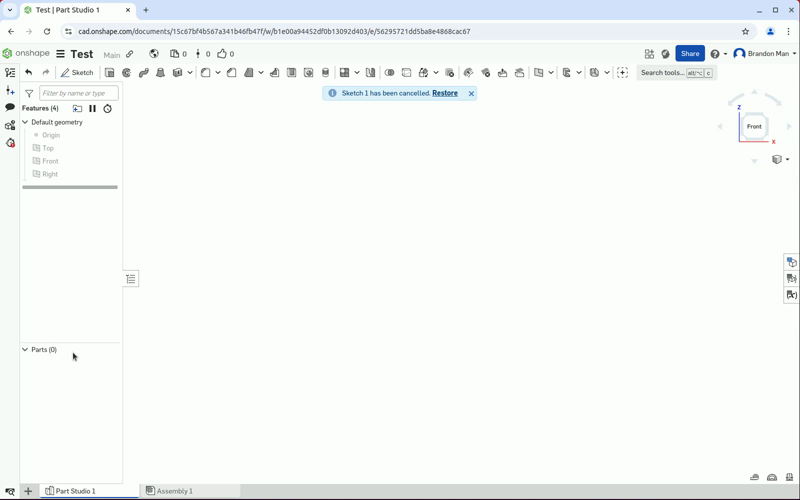
key_up(shift)
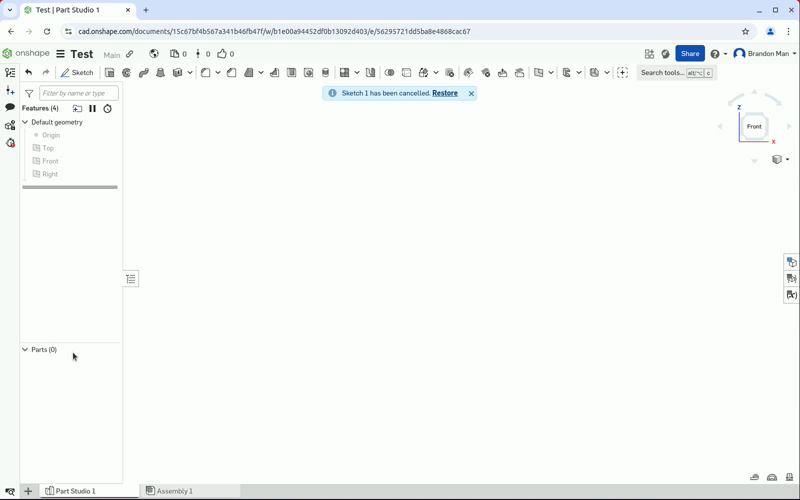
mouse_move(73, 352)
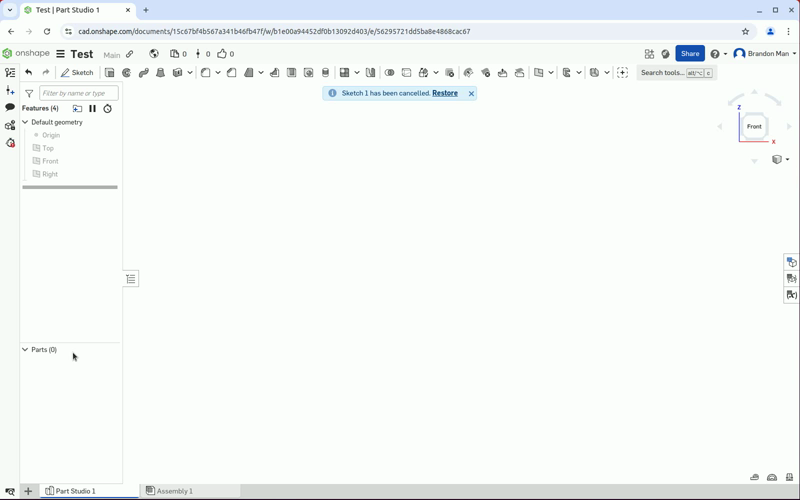
key(shift+y)
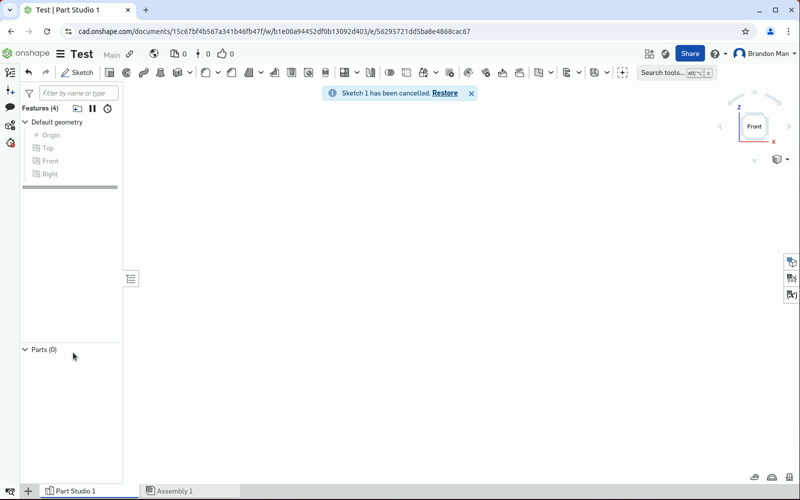
key(shift+s)
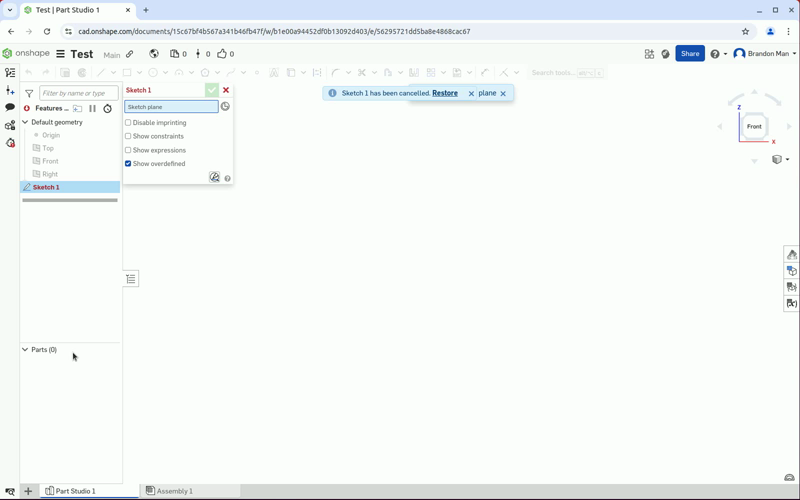
mouse_move(73, 163)
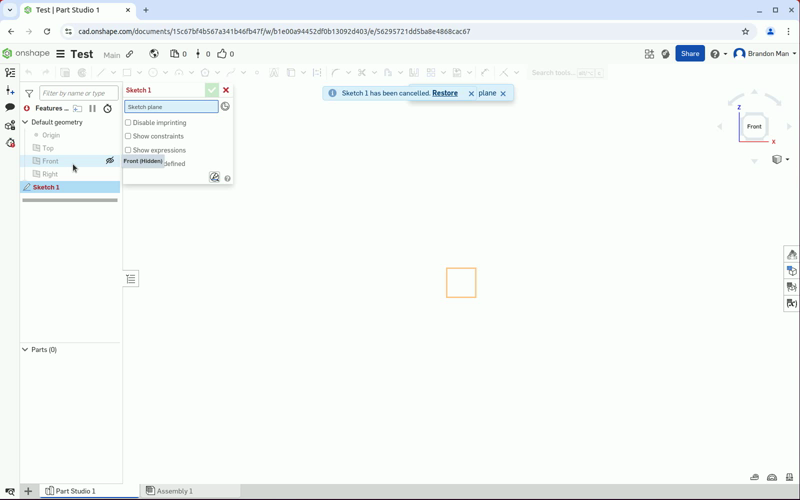
click(73, 163)
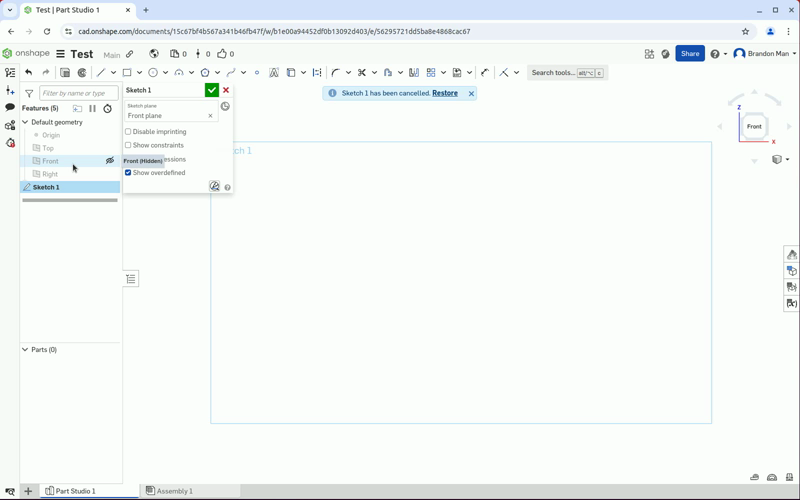
mouse_move(73, 352)
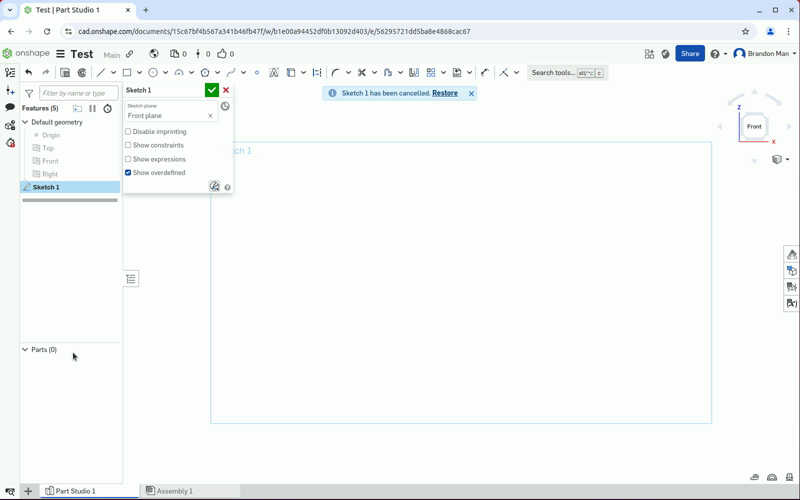
key(y)
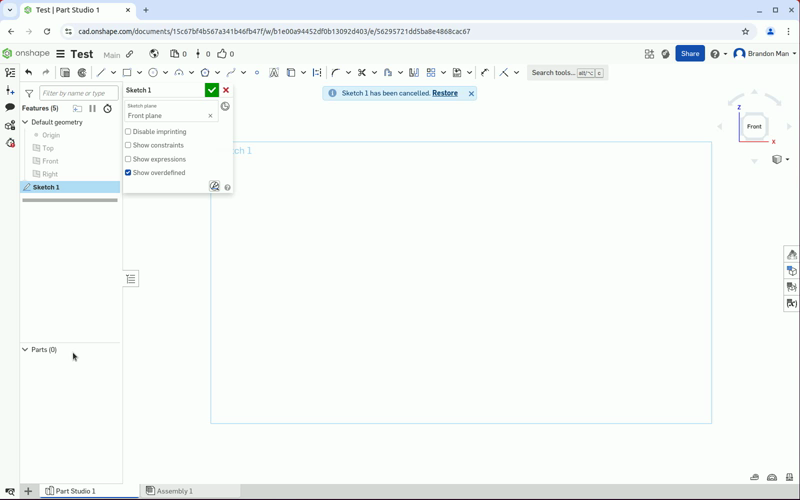
key(c)
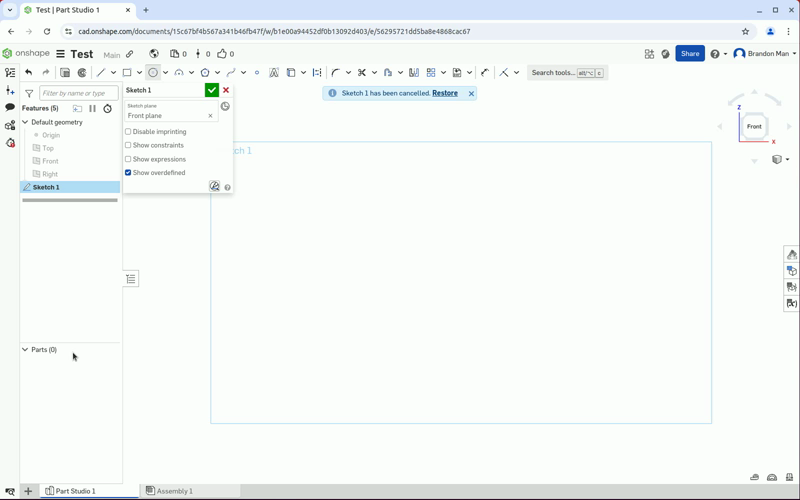
key_down(shift)
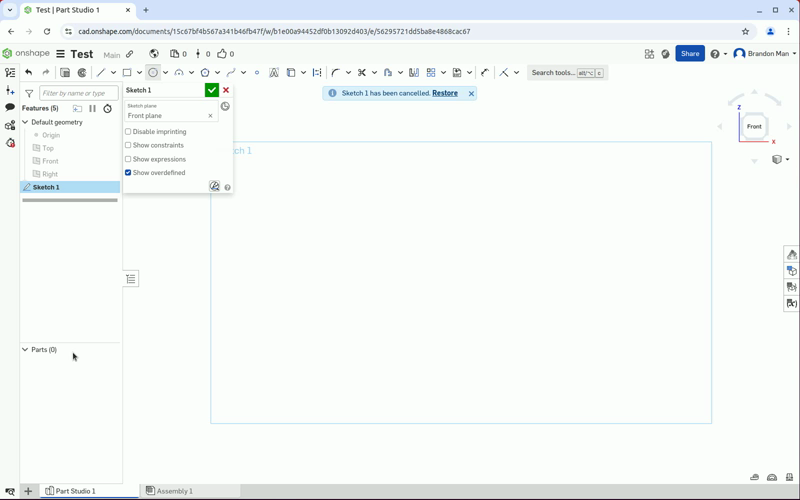
mouse_move(461, 282)
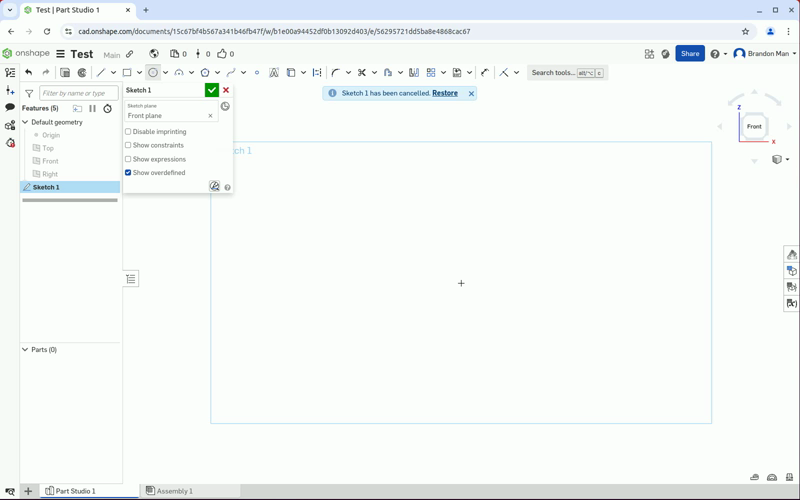
click(461, 282)
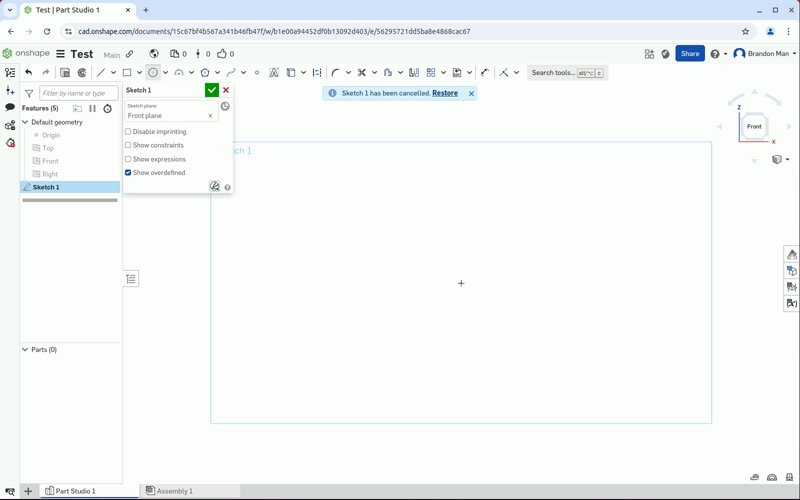
key_up(shift)
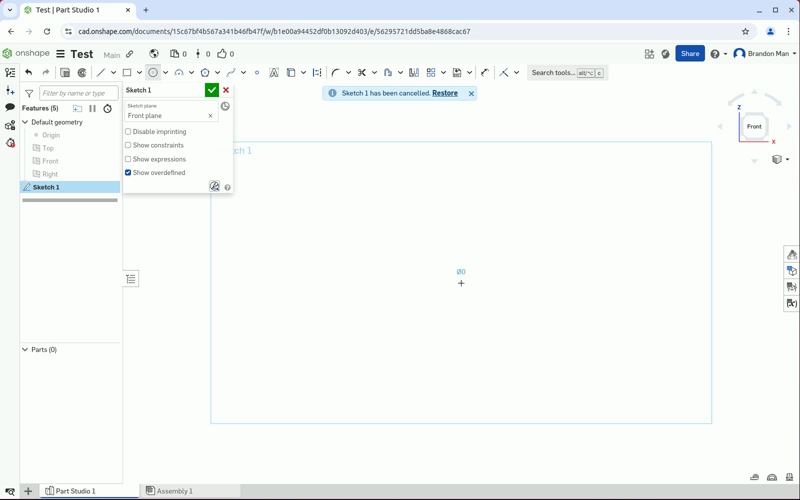
mouse_move(497, 282)
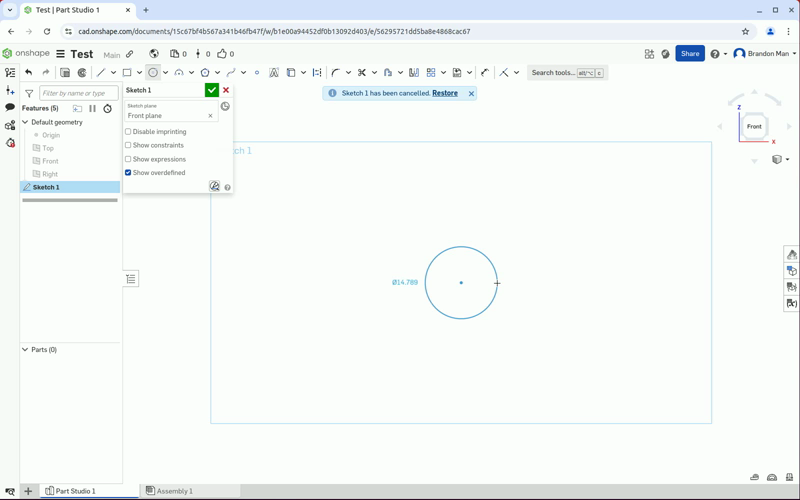
click(497, 282)
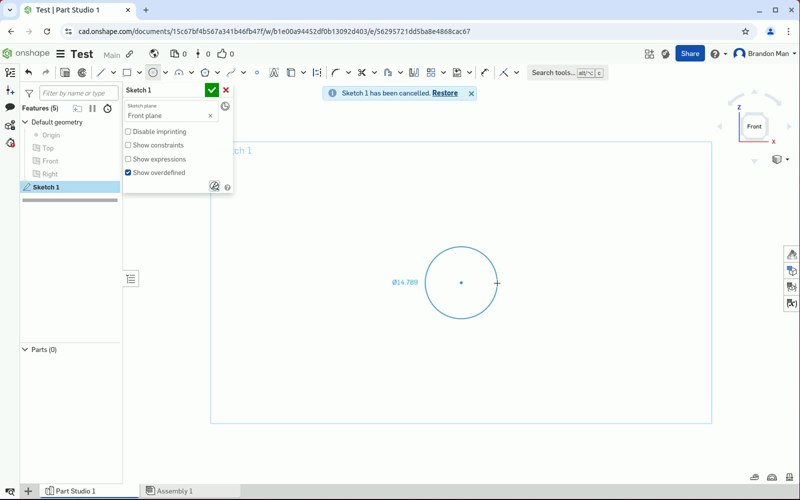
key(esc)
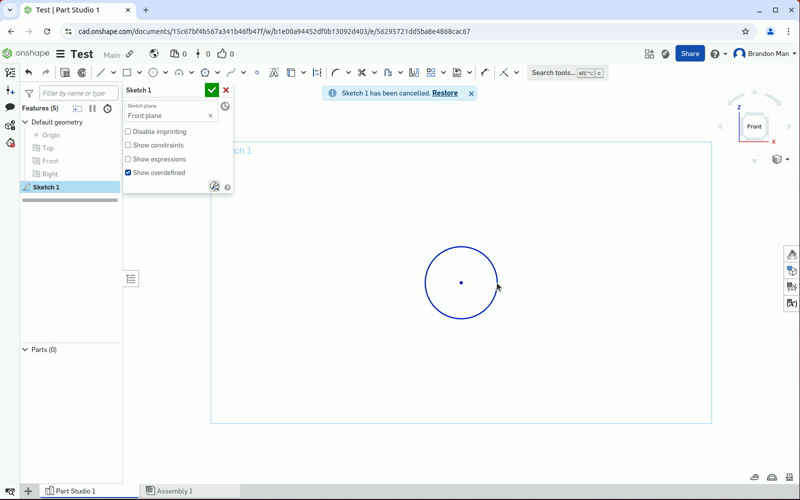
key(c)
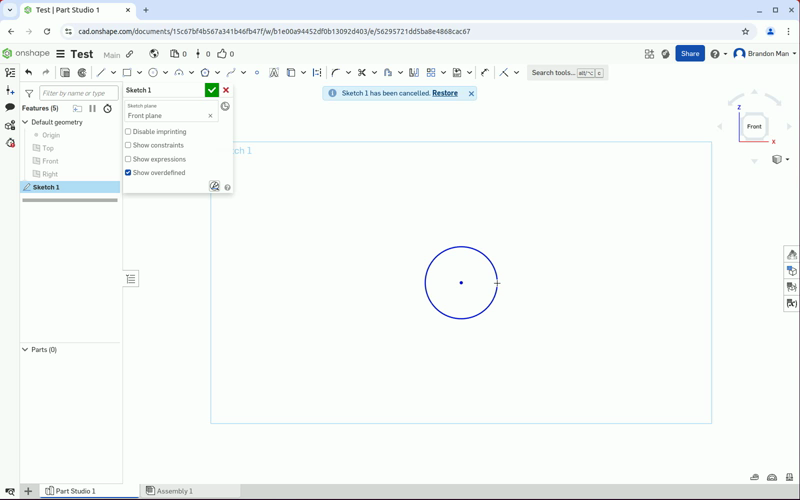
key_down(shift)
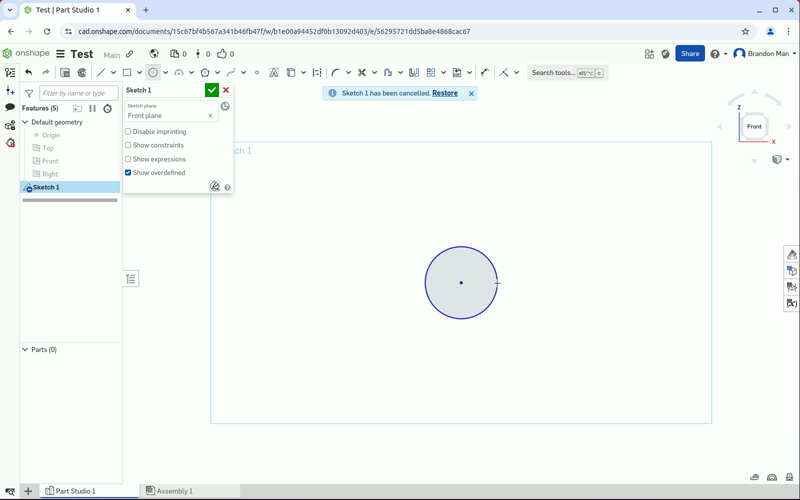
mouse_move(461, 282)
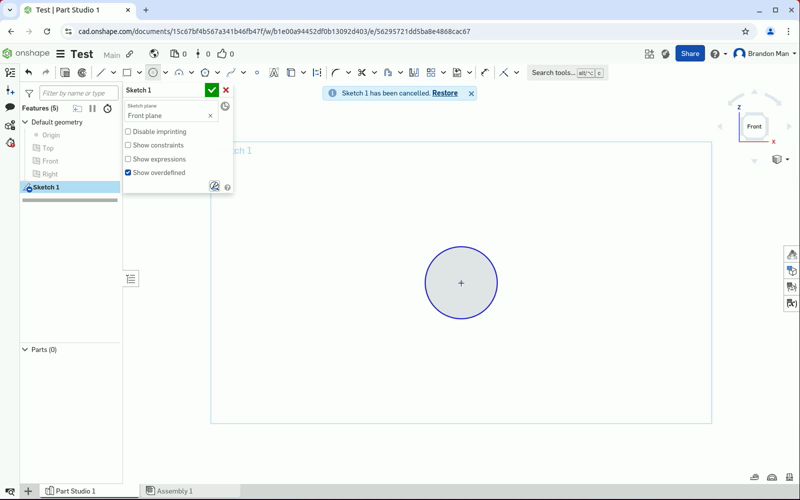
click(461, 282)
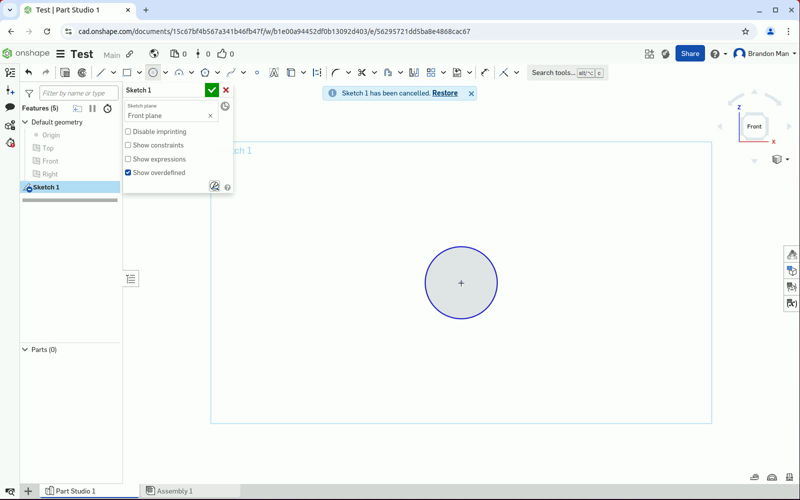
key_up(shift)
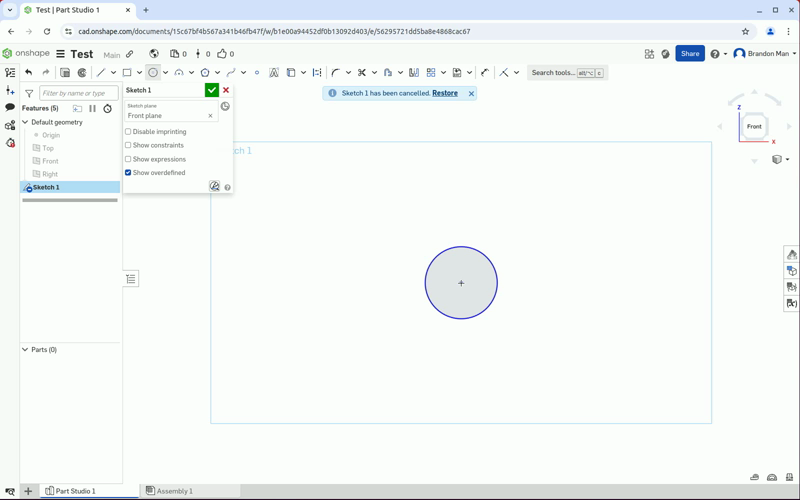
mouse_move(479, 282)
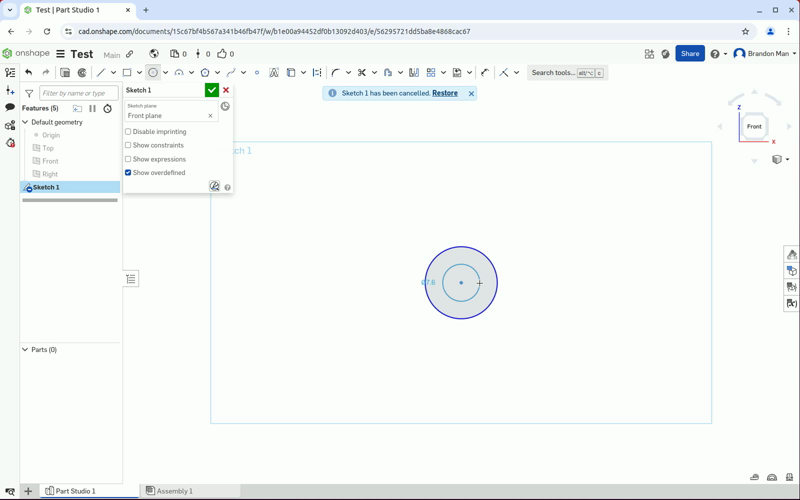
click(479, 282)
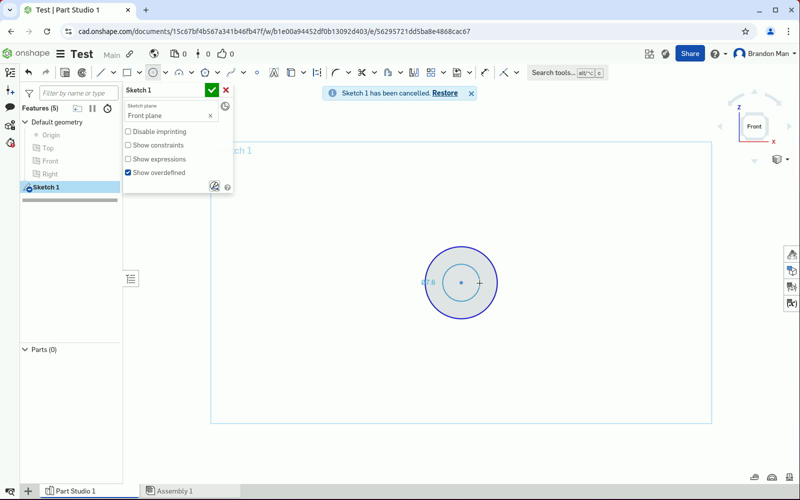
key(esc)
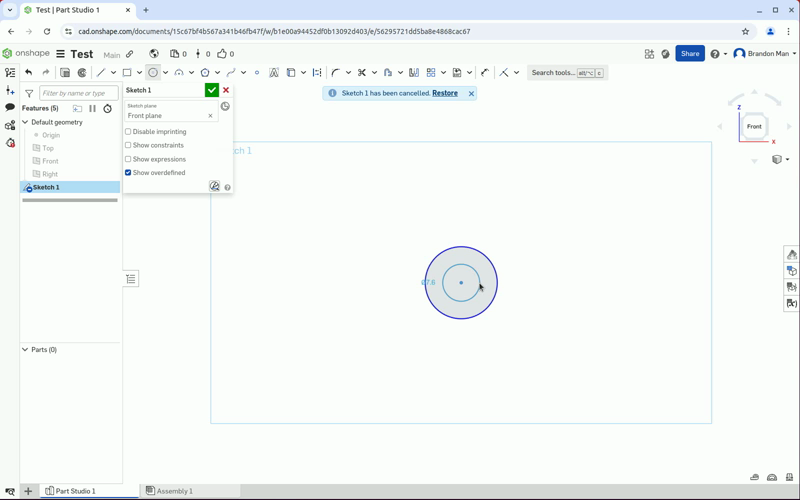
mouse_move(484, 296)
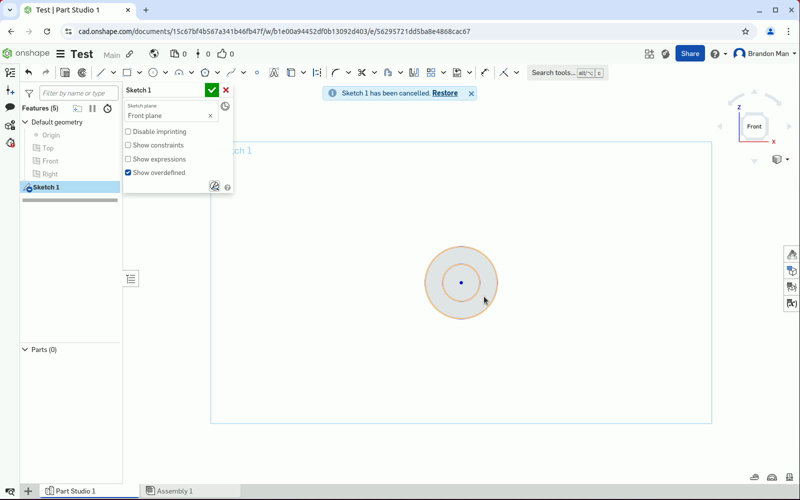
click(484, 296)
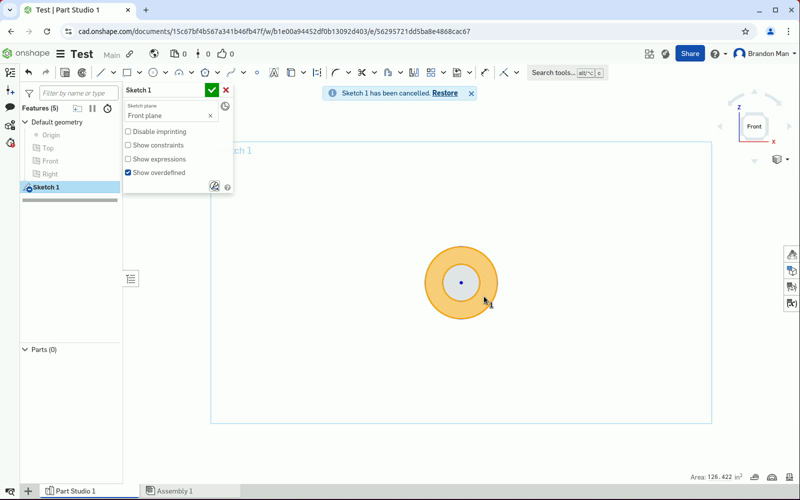
mouse_move(73, 352)
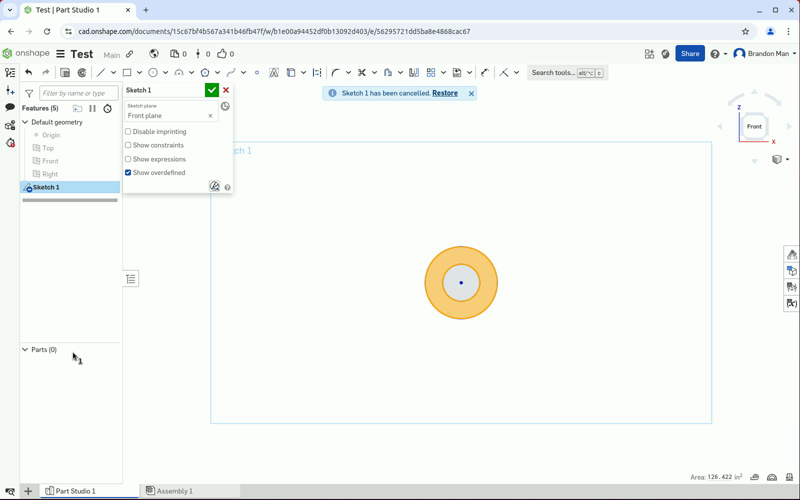
key(shift+y)
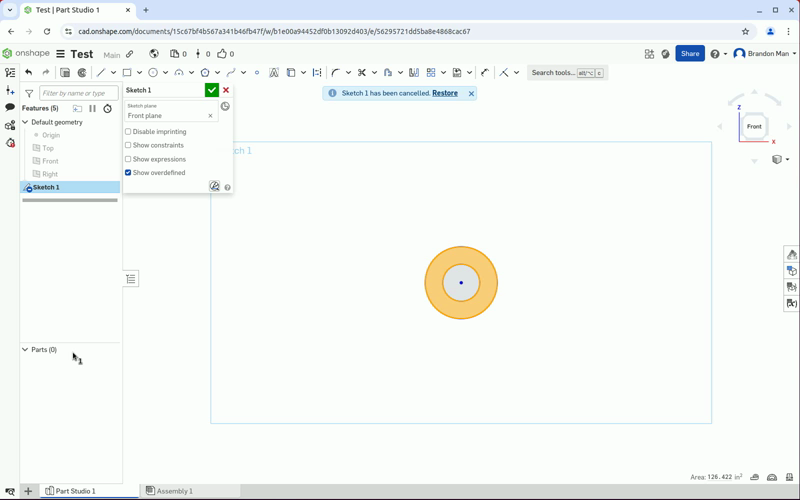
key(shift+e)
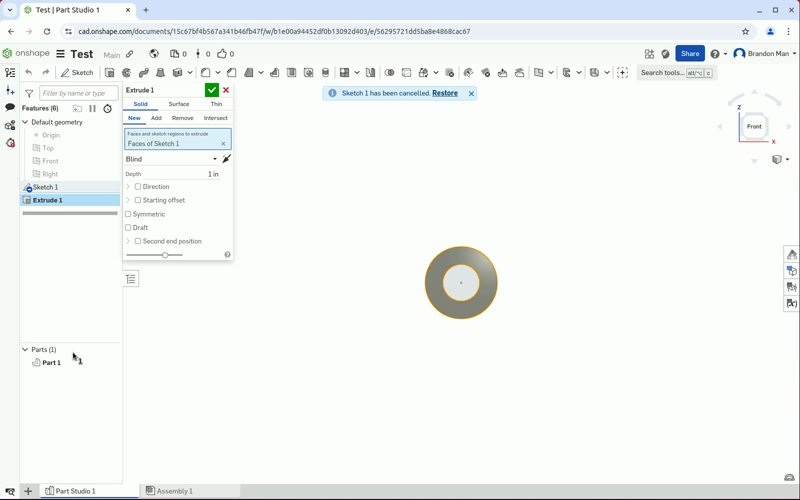
mouse_move(143, 106)
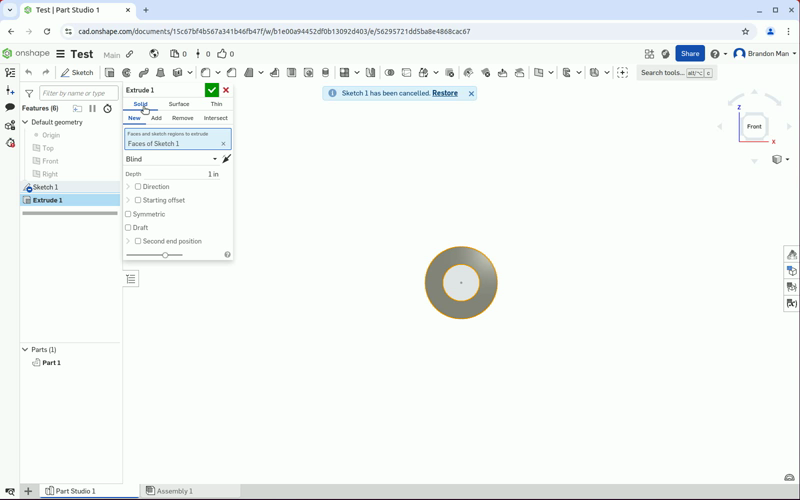
click(143, 106)
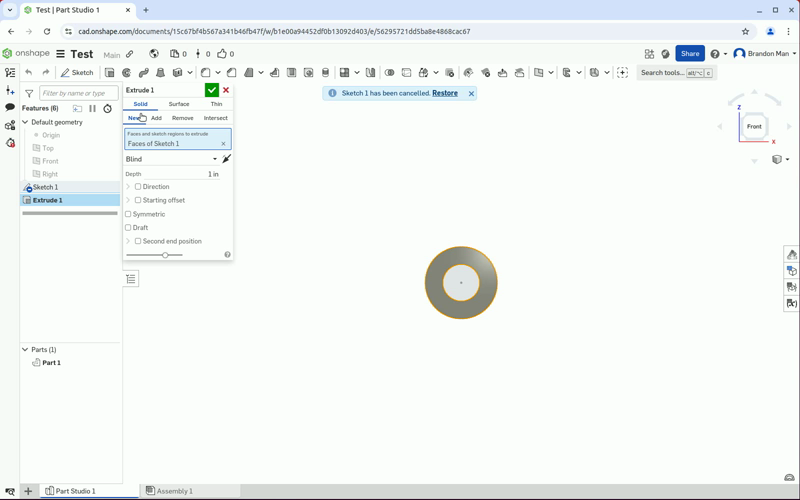
mouse_move(137, 120)
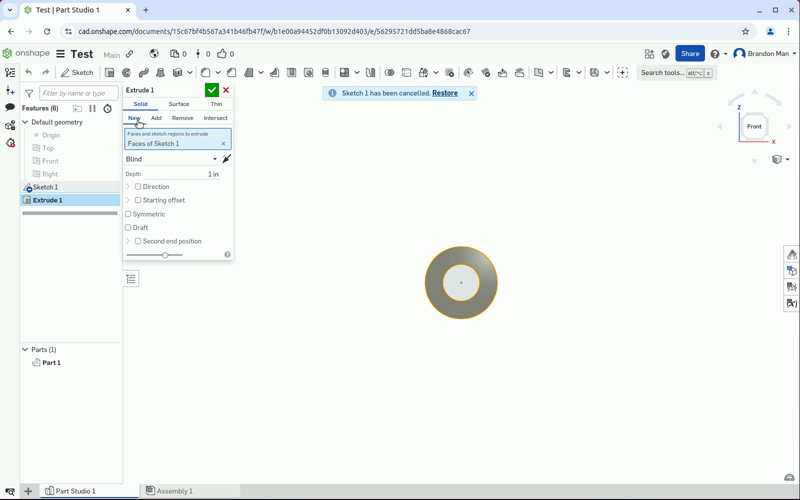
click(137, 120)
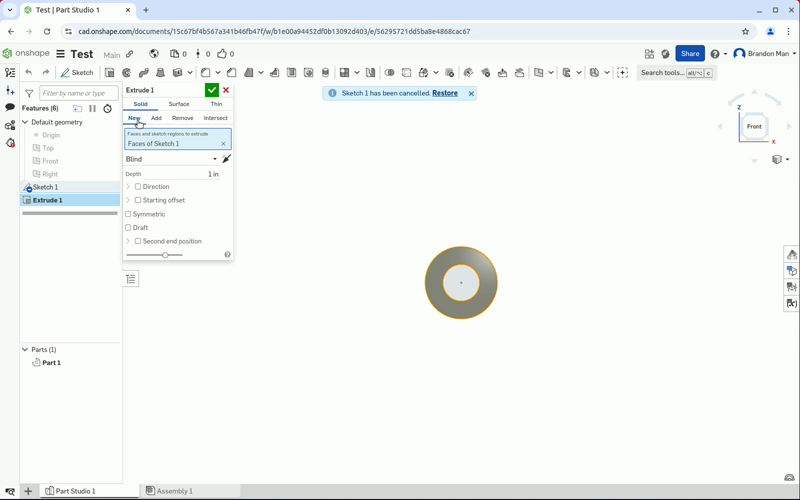
key(tab, 4)
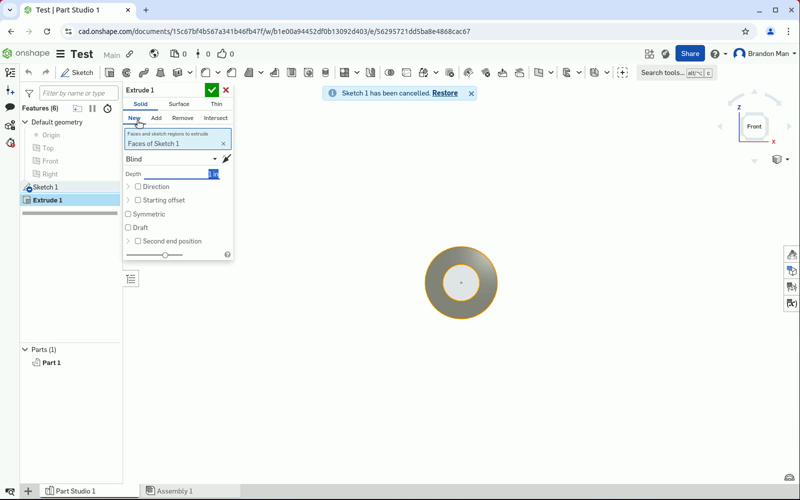
text(3.129)
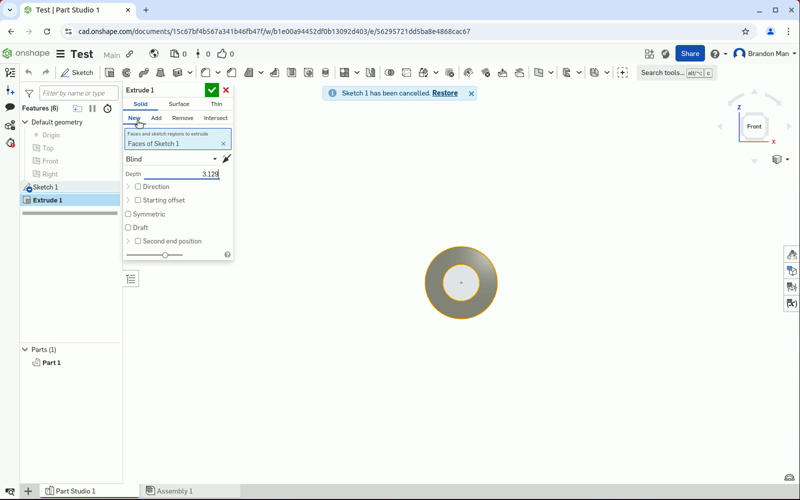
key(enter)
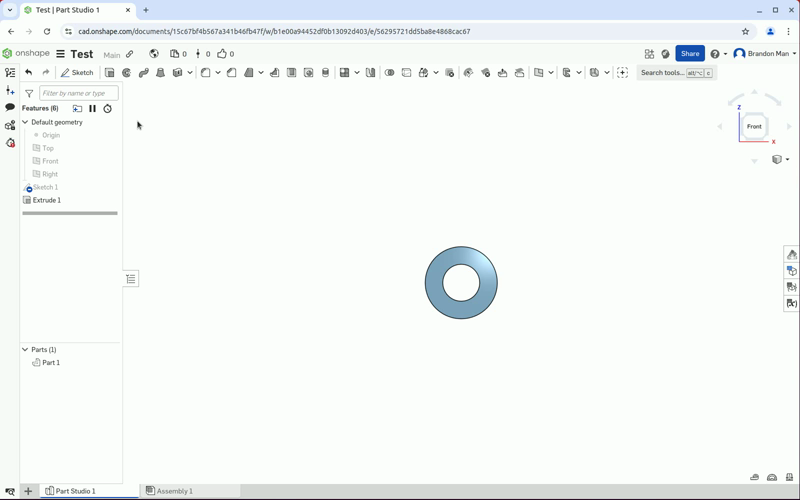
key(shift+h)
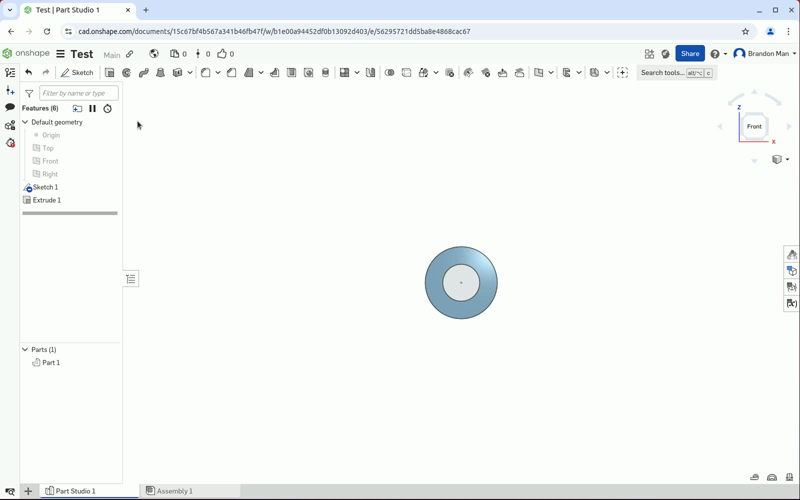
key(shift+h)
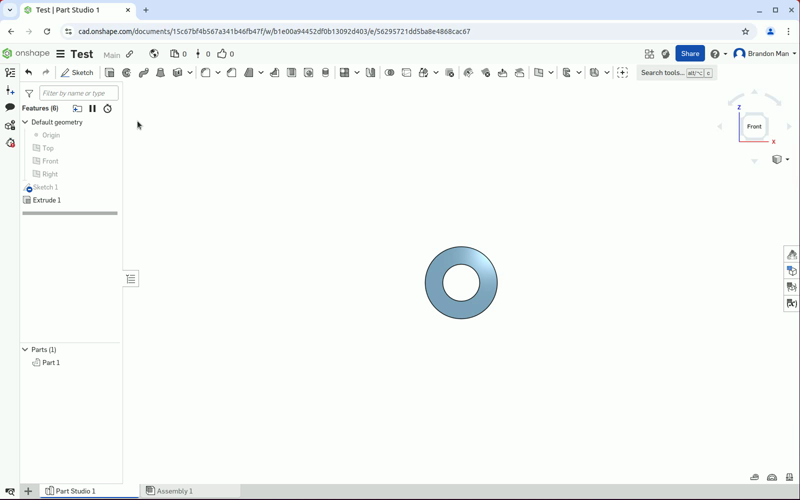
mouse_move(73, 189)
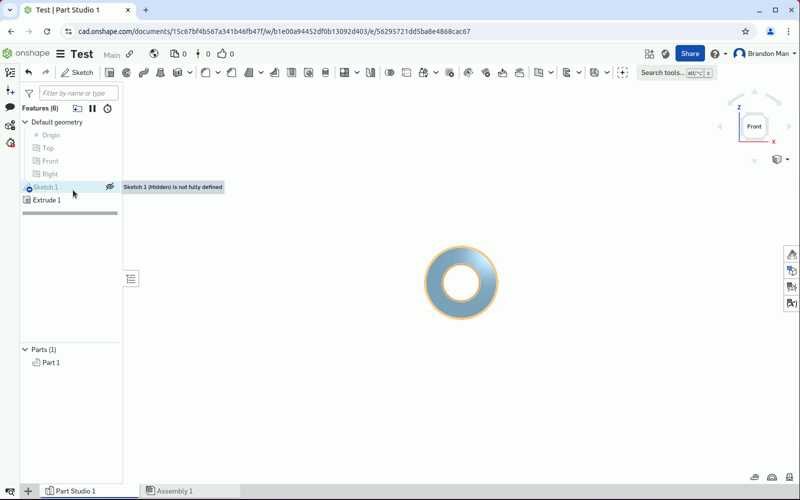
click(73, 189)
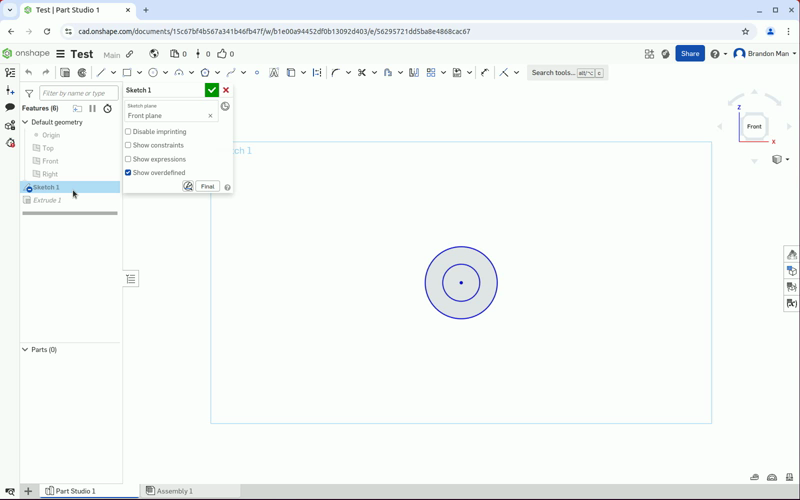
mouse_move(229, 92)
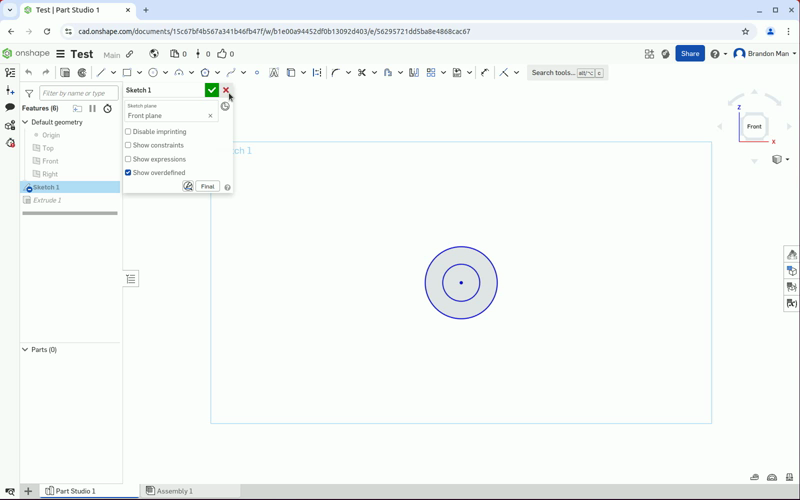
click(229, 92)
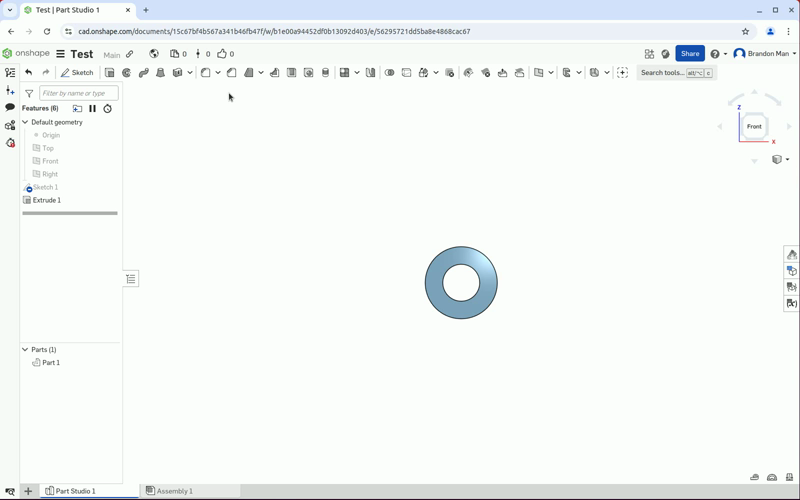
mouse_move(541, 75)
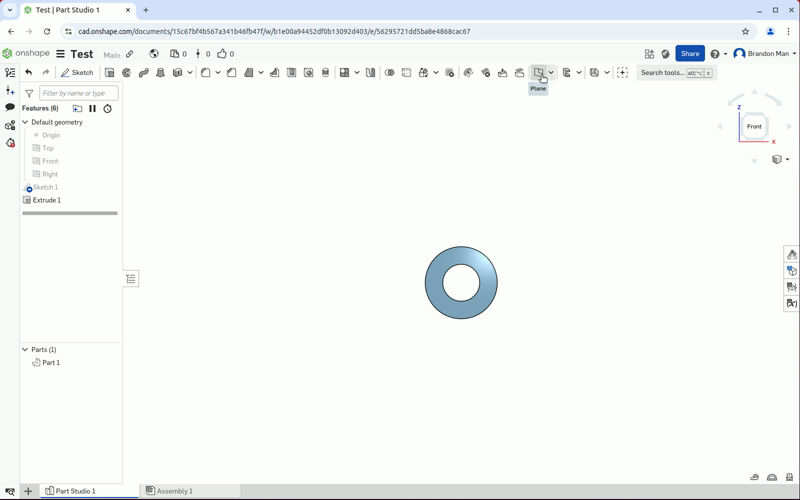
click(541, 75)
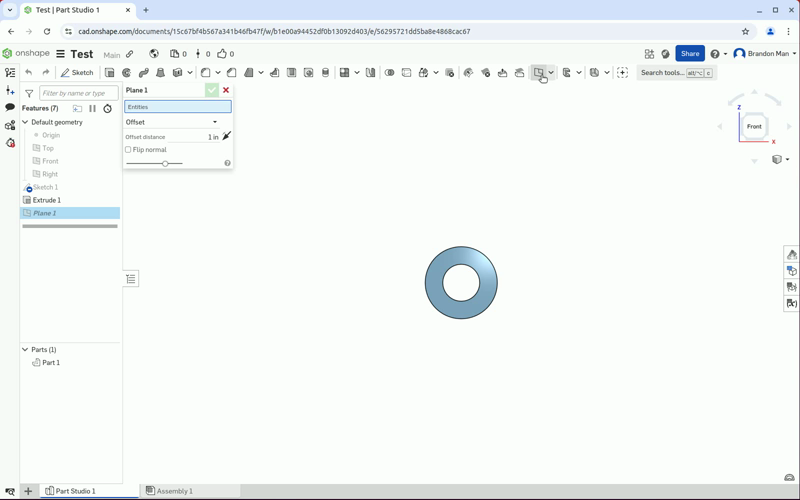
mouse_move(73, 163)
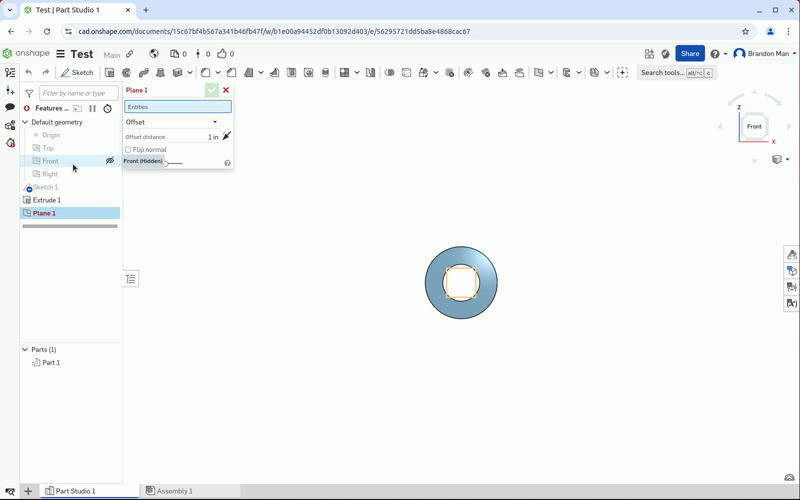
click(73, 163)
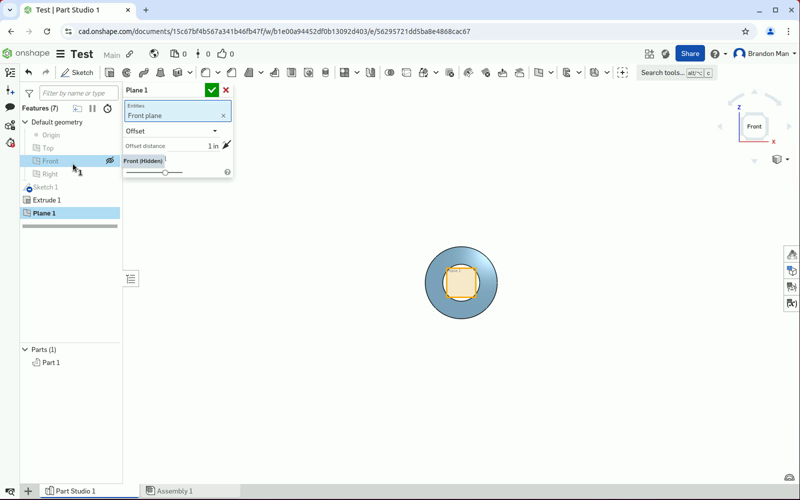
key(tab, 2)
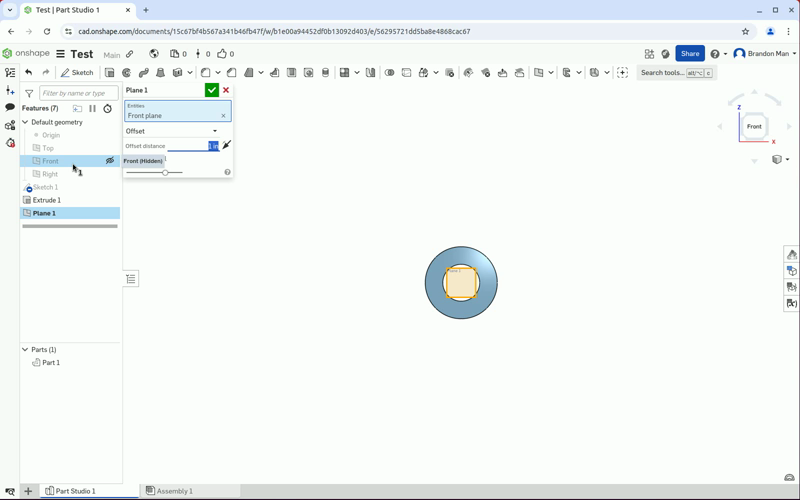
text(3.143)
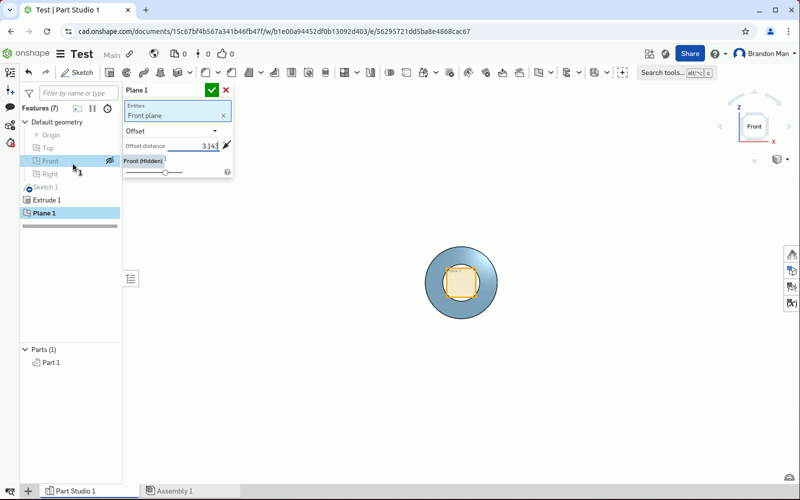
key(enter, 2)
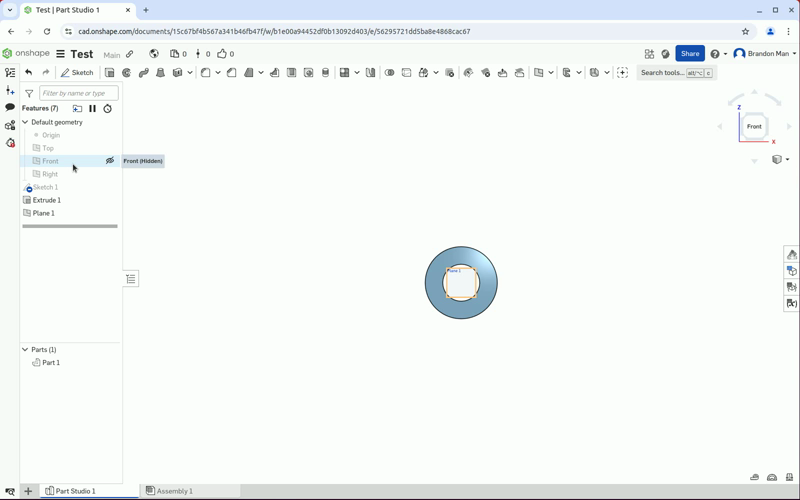
key(shift+s)
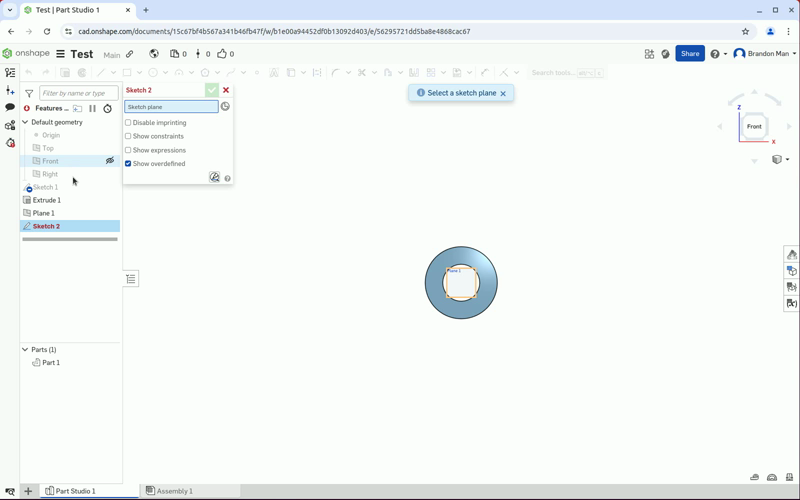
mouse_move(73, 215)
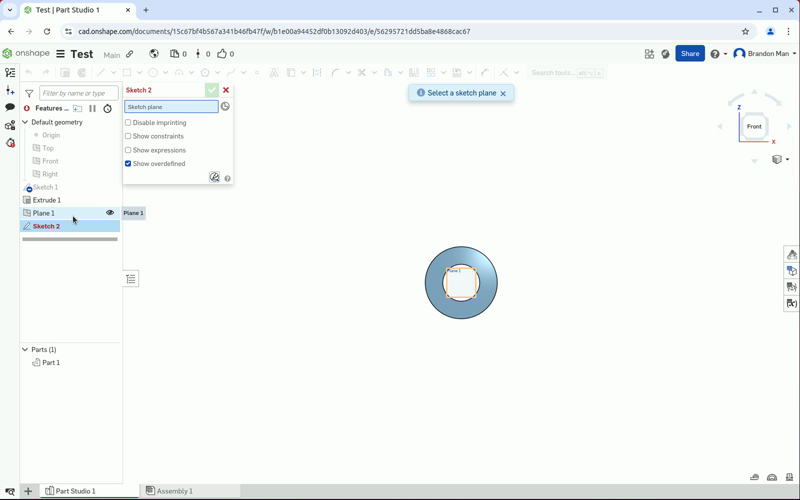
click(73, 215)
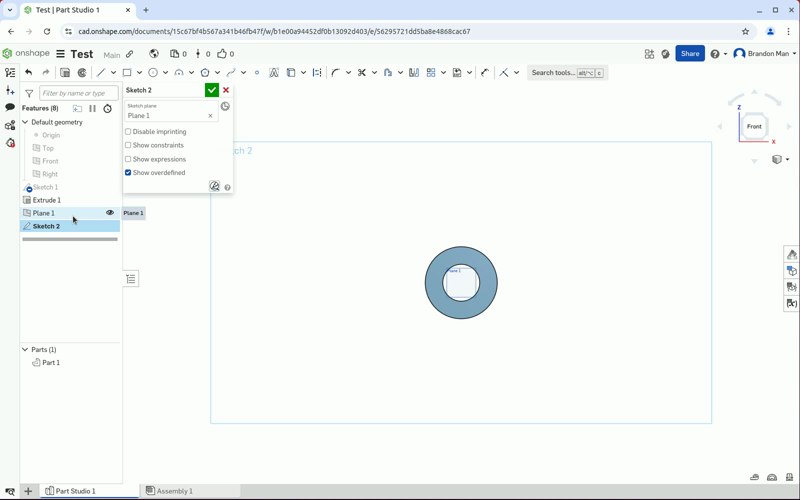
mouse_move(73, 352)
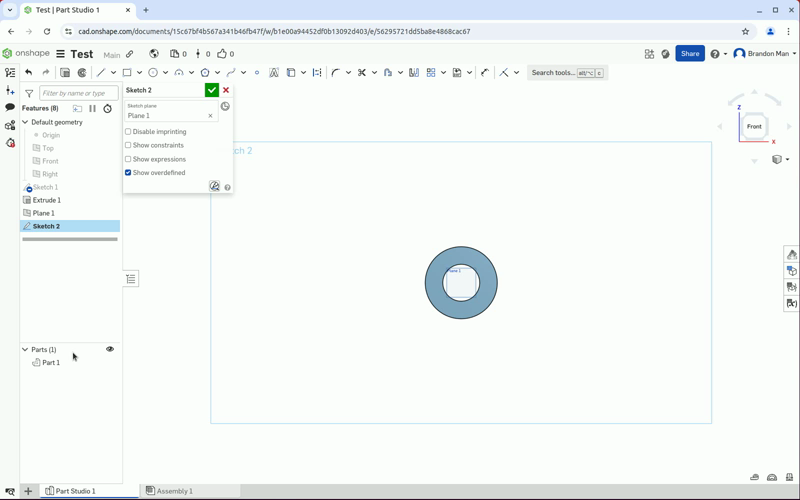
key(y)
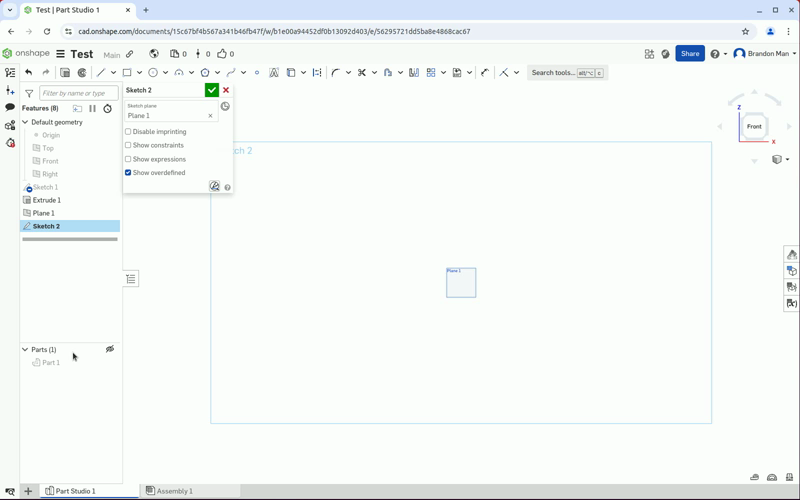
key(c)
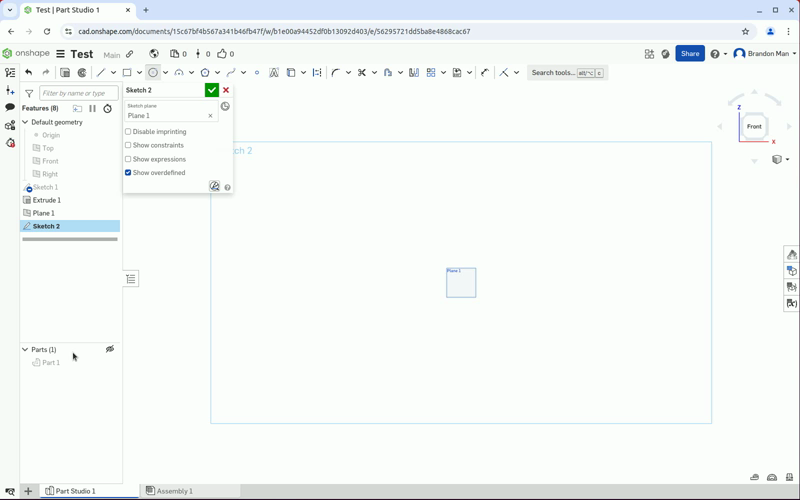
key_down(shift)
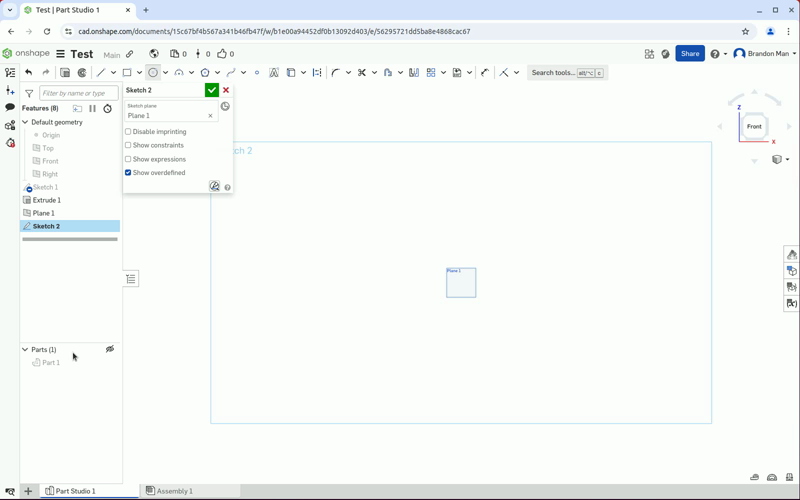
mouse_move(461, 282)
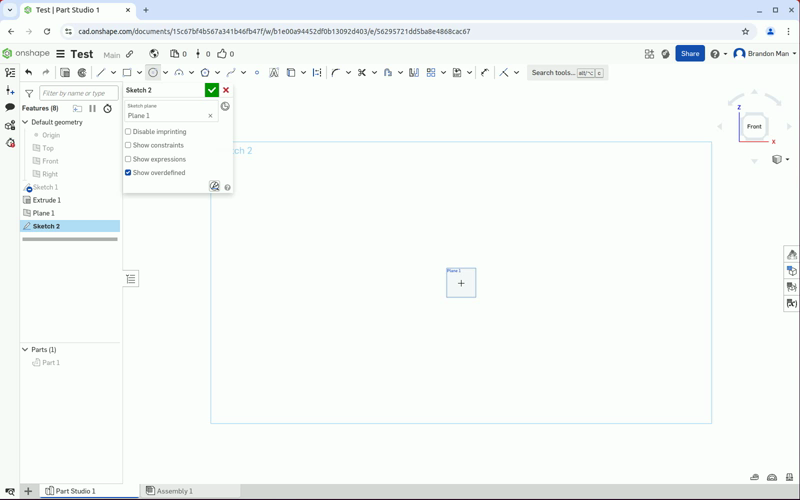
click(461, 282)
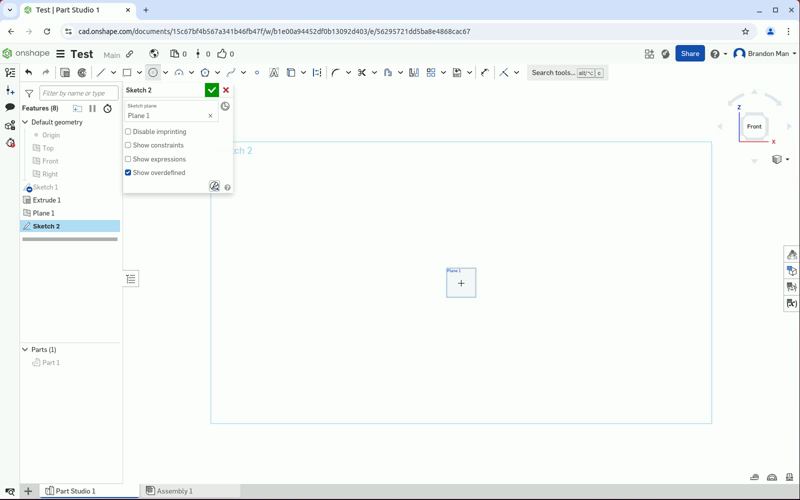
key_up(shift)
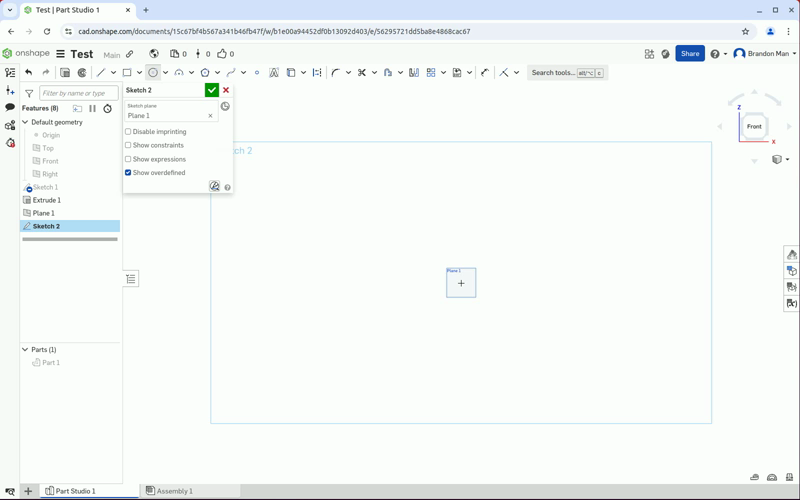
mouse_move(494, 282)
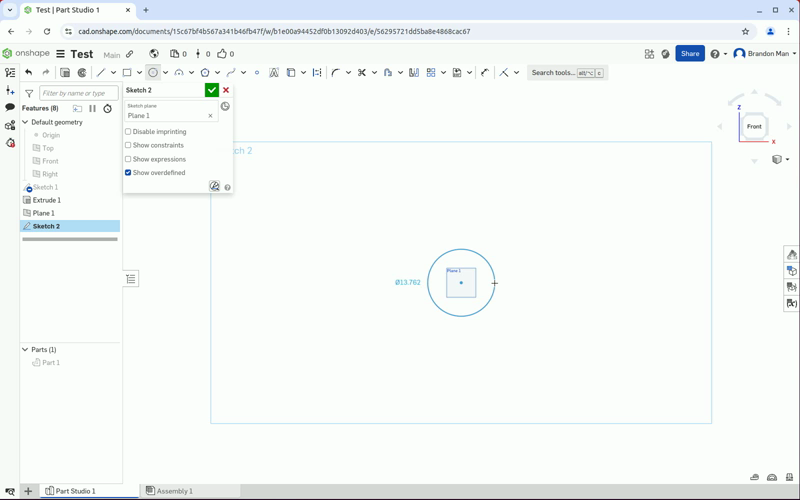
click(494, 282)
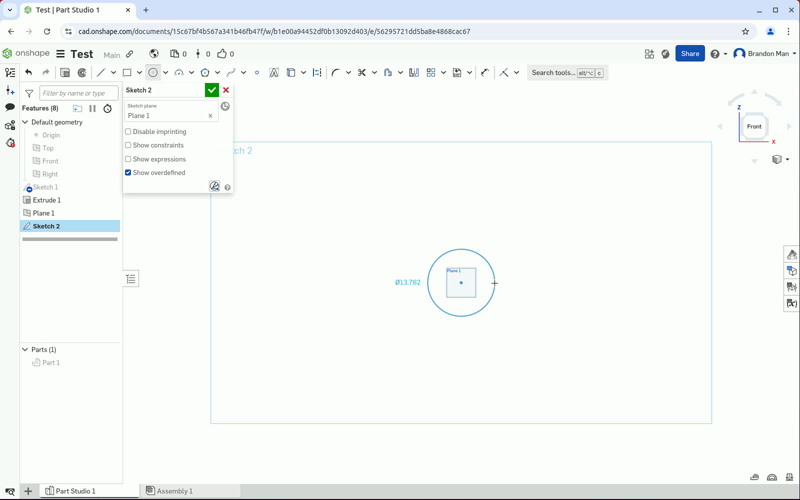
key(esc)
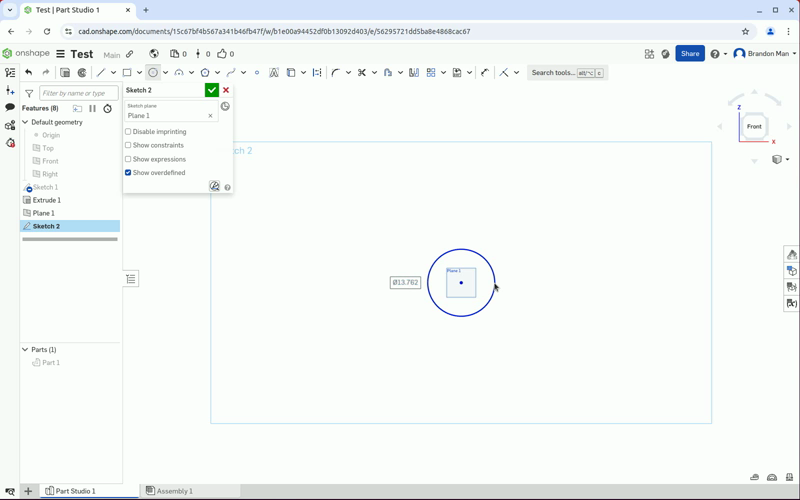
key(c)
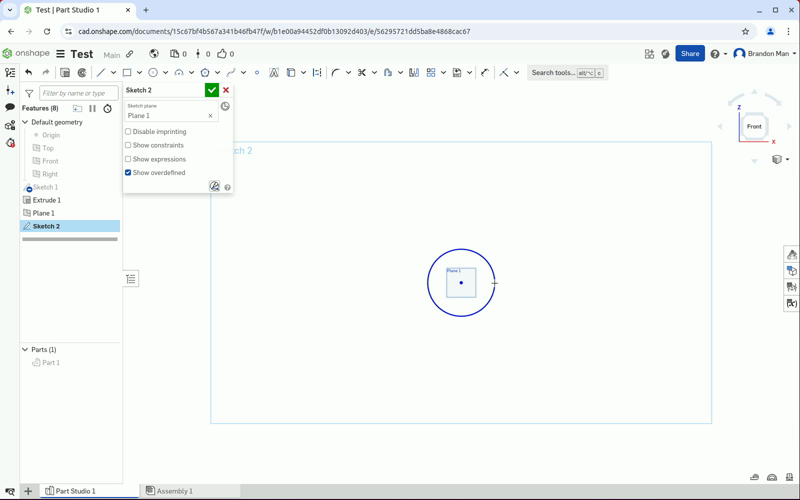
key_down(shift)
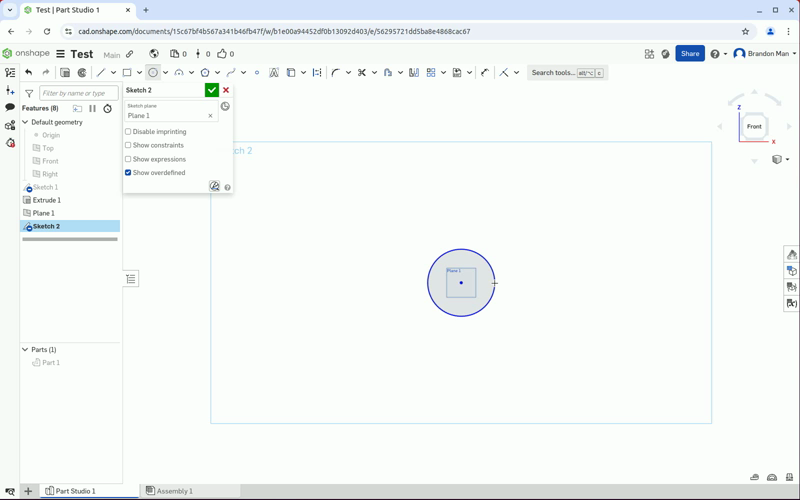
mouse_move(461, 282)
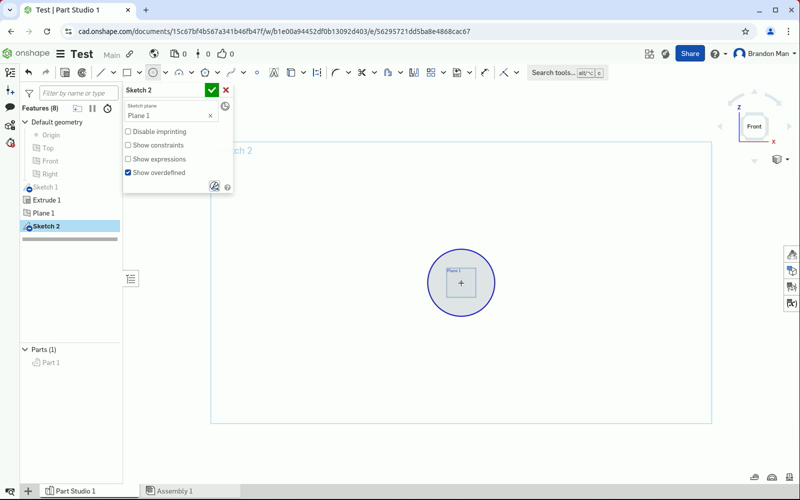
click(461, 282)
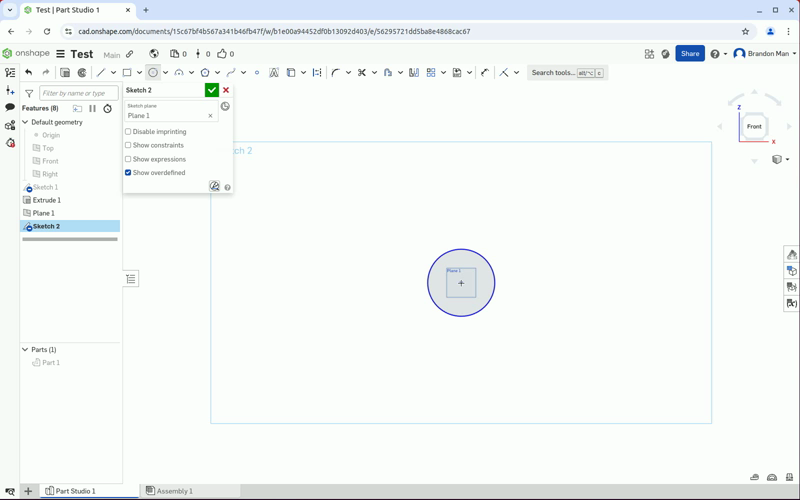
key_up(shift)
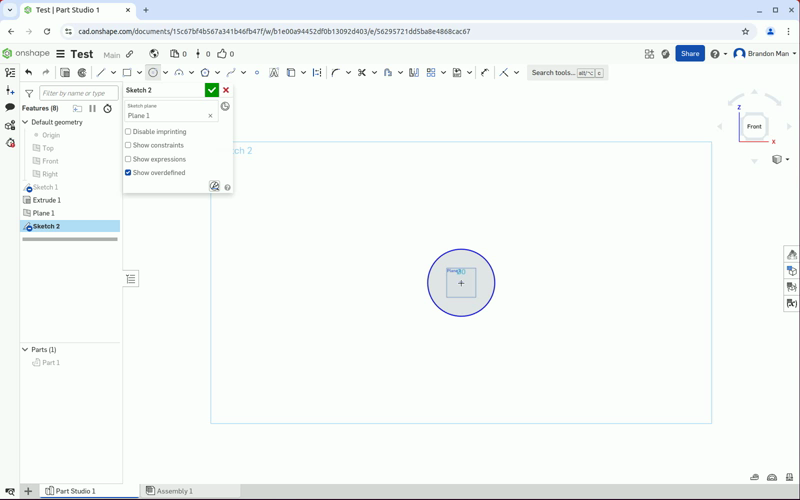
mouse_move(480, 282)
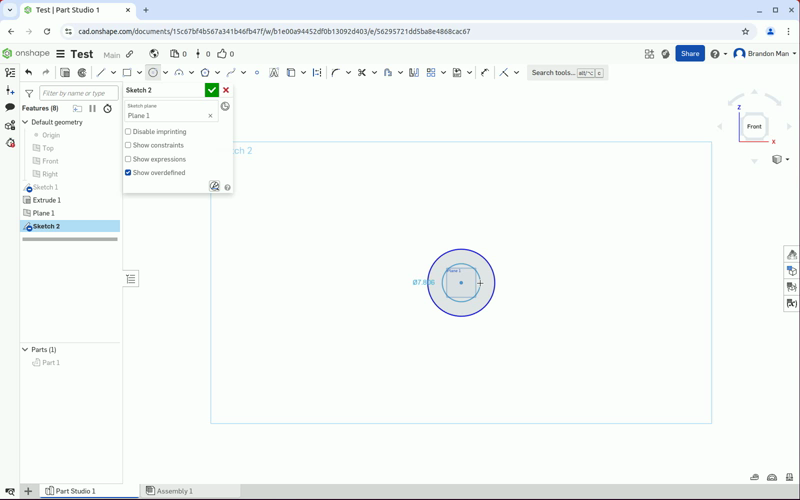
click(480, 282)
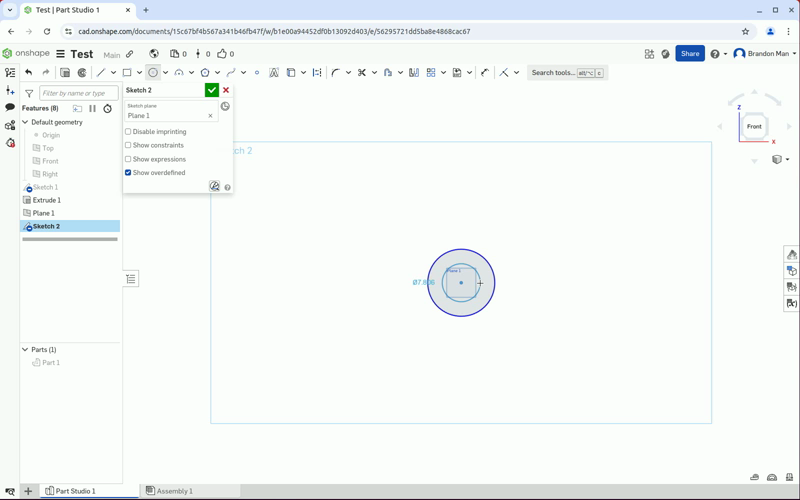
key(esc)
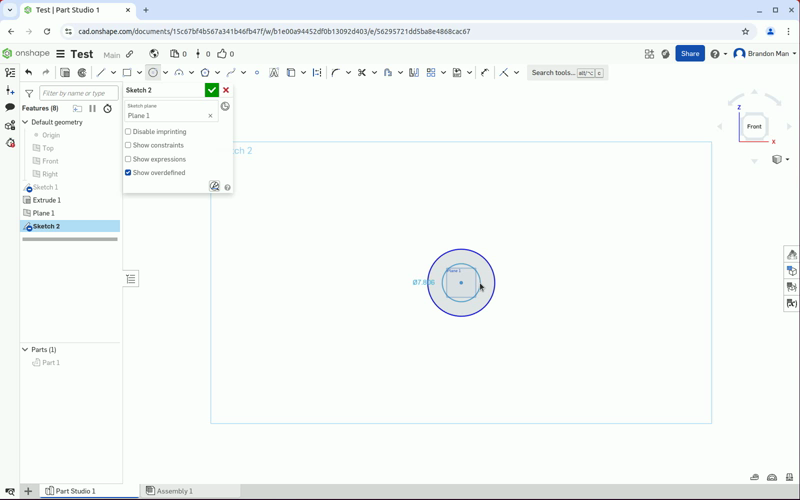
mouse_move(488, 283)
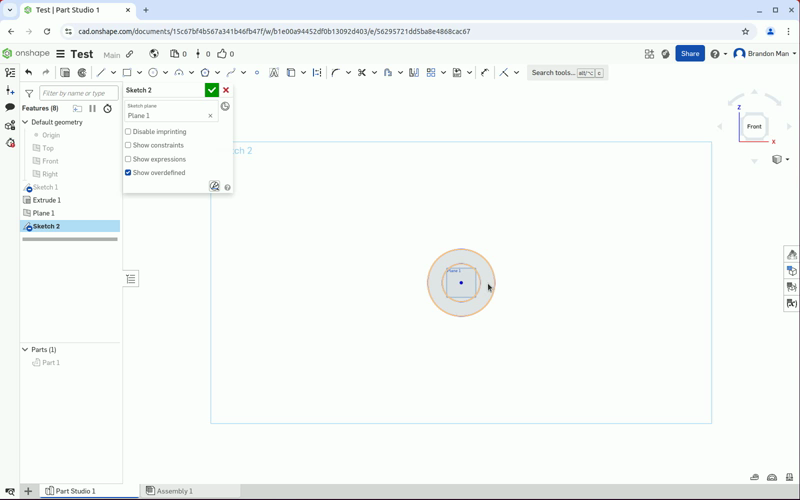
click(488, 283)
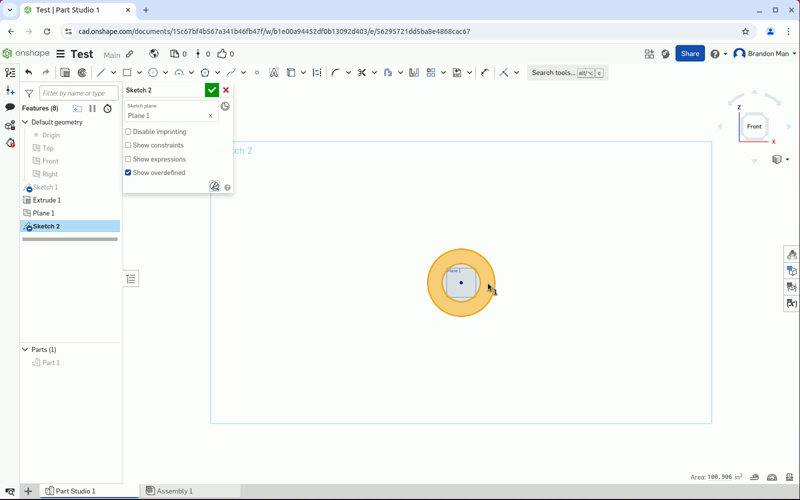
mouse_move(73, 352)
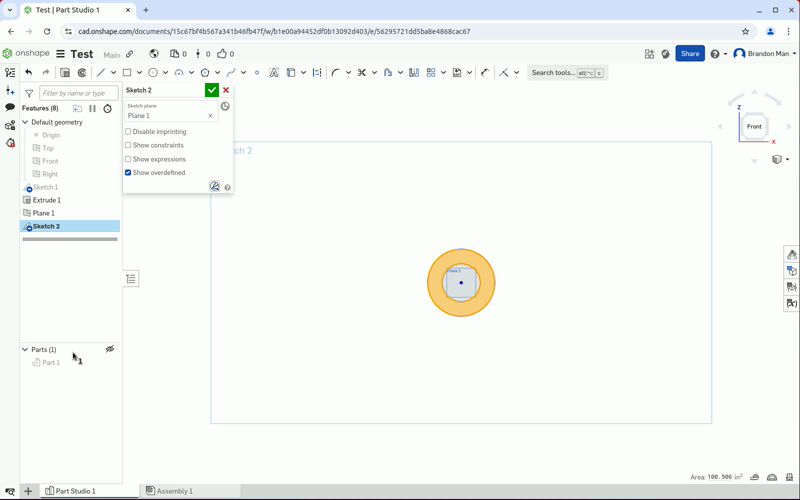
key(shift+y)
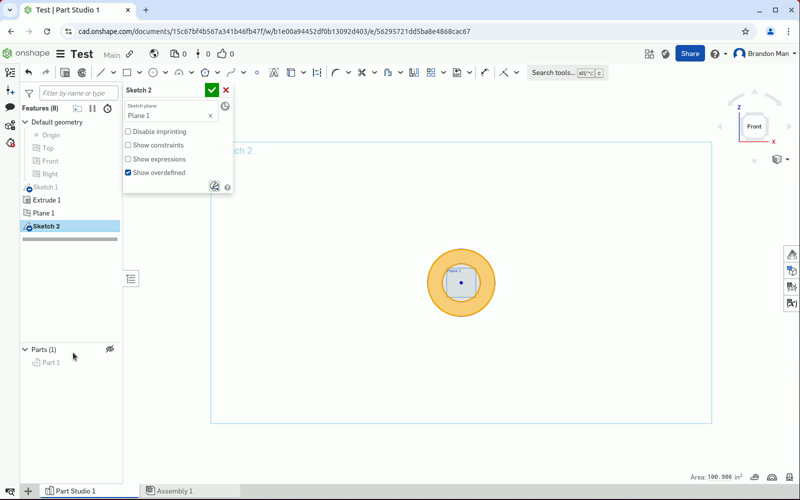
key(shift+e)
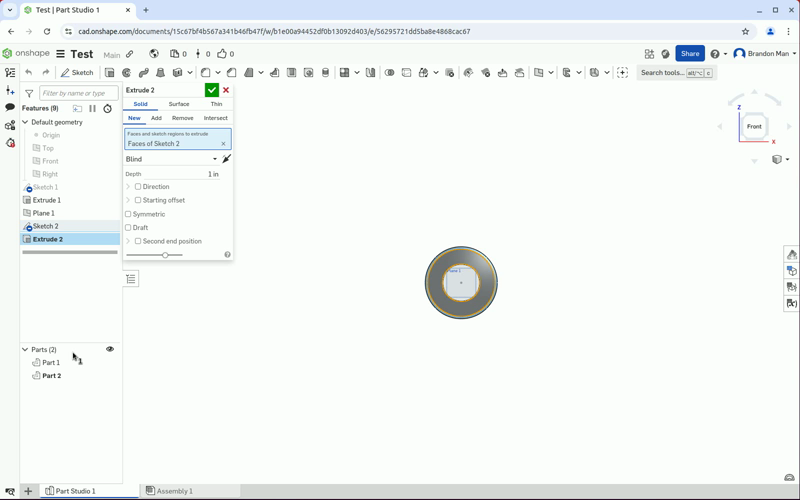
mouse_move(143, 106)
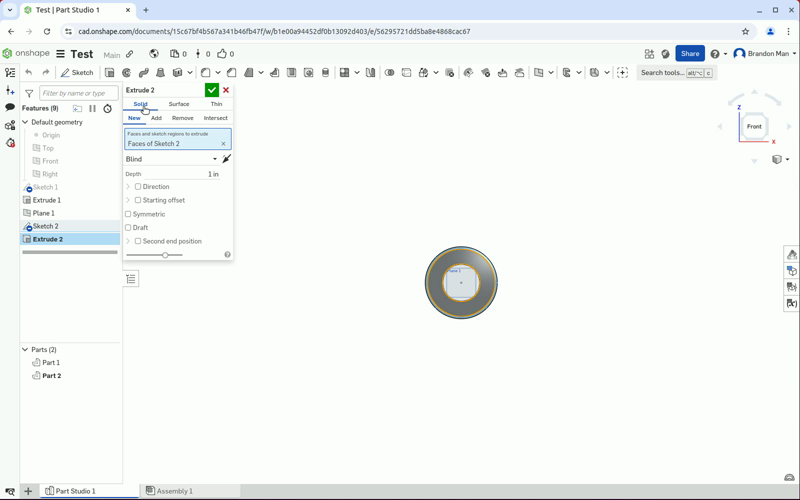
click(143, 106)
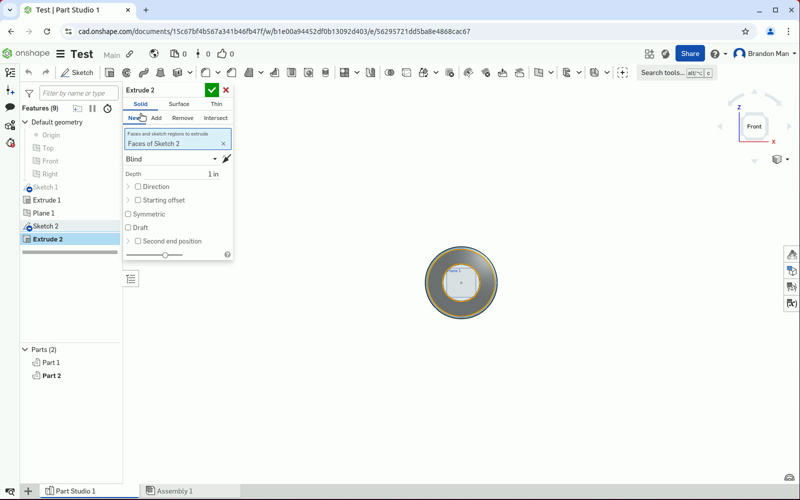
mouse_move(137, 120)
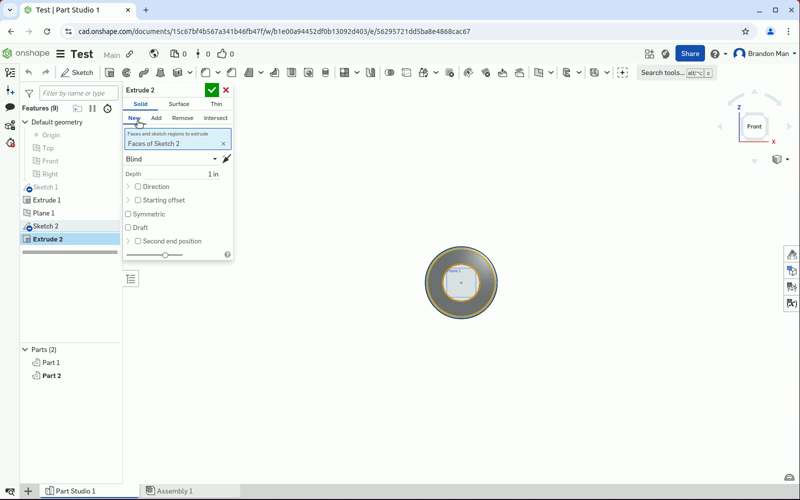
click(137, 120)
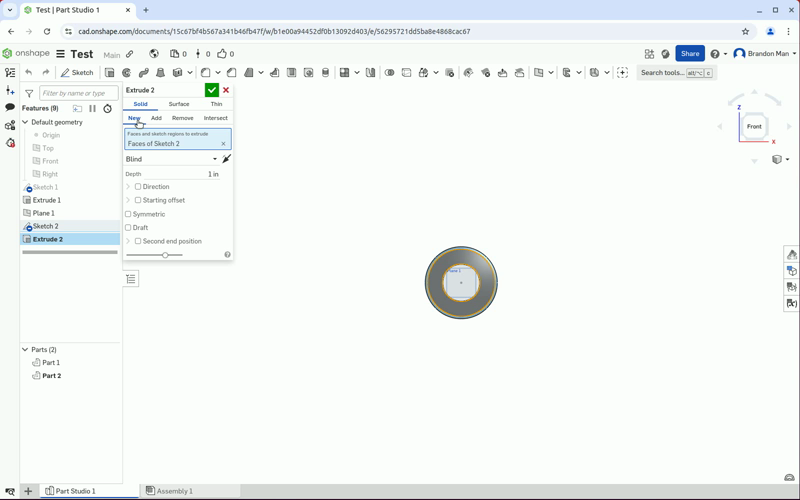
key(tab, 4)
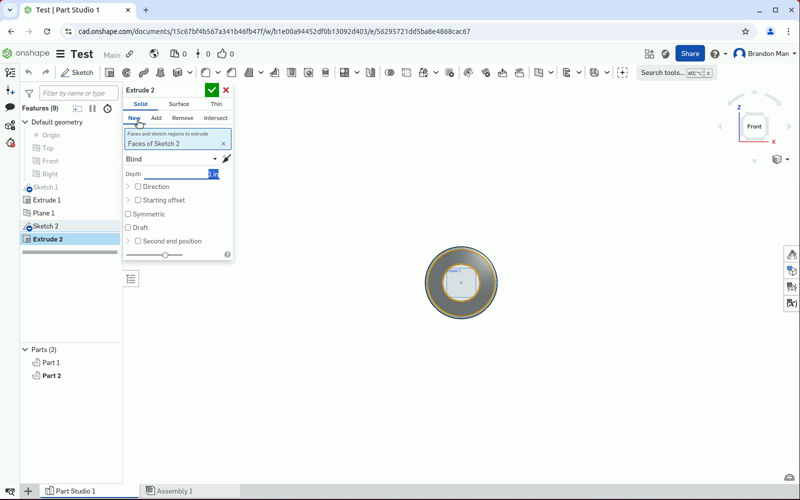
text(0.963)
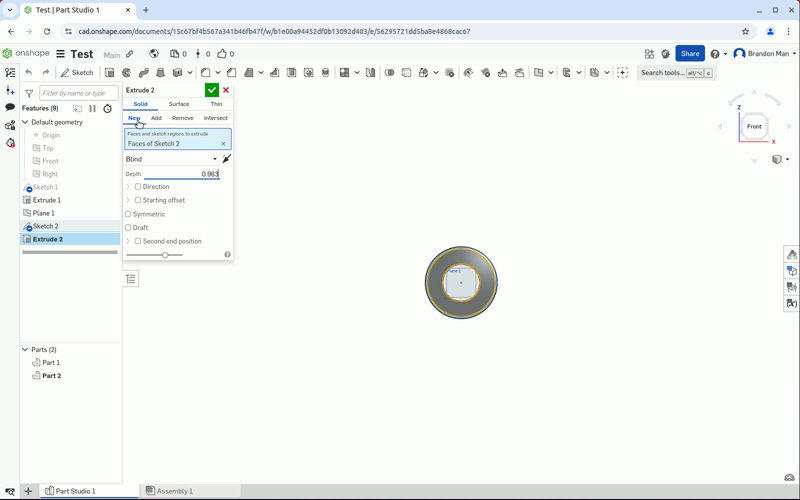
key(enter)
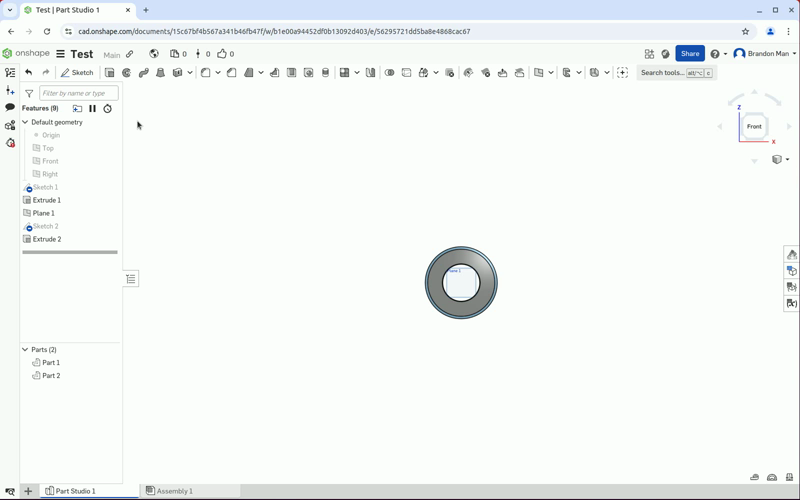
key(shift+h)
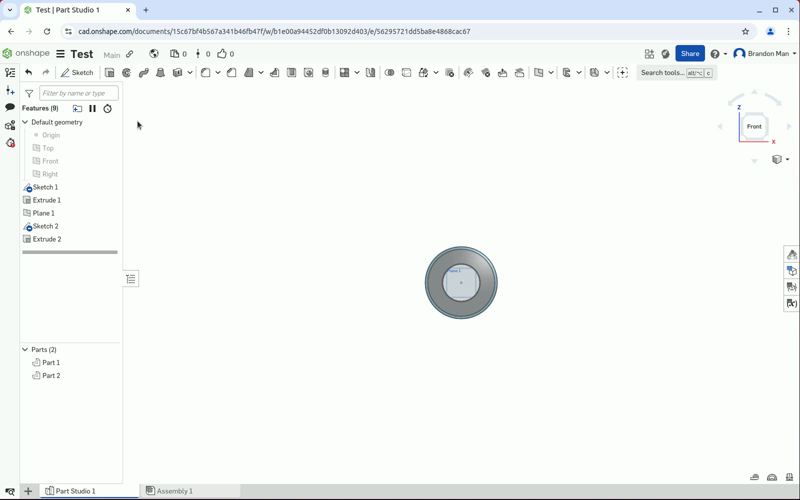
key(shift+h)
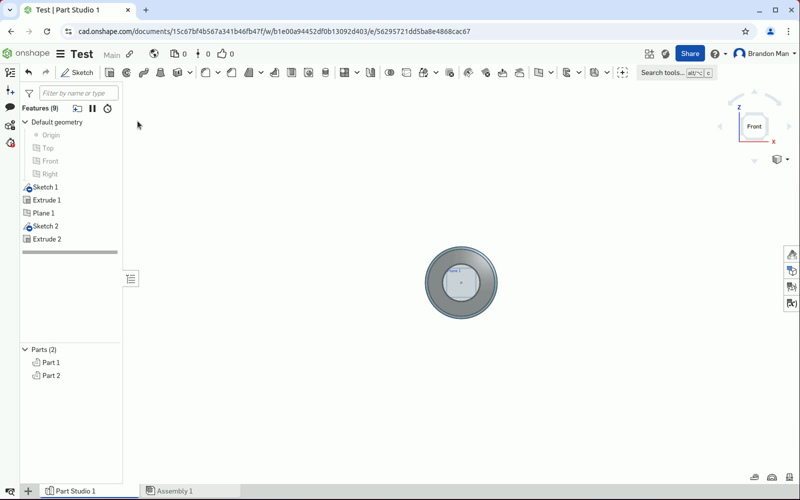
key(shift+7)
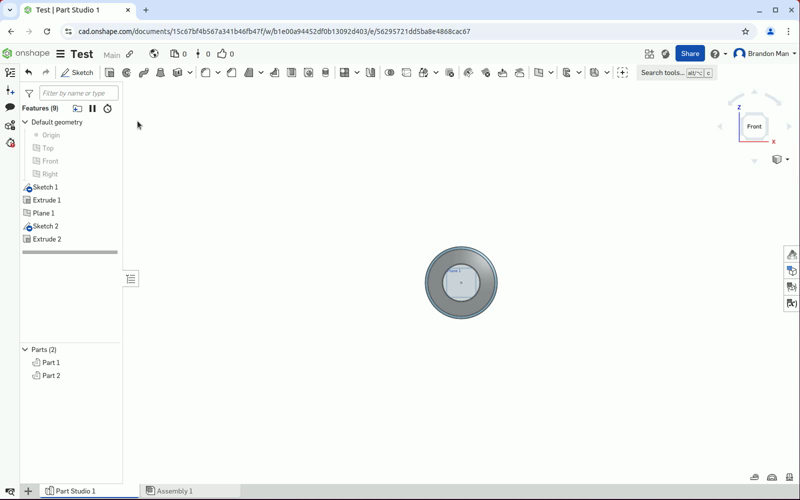
key(left, 2)
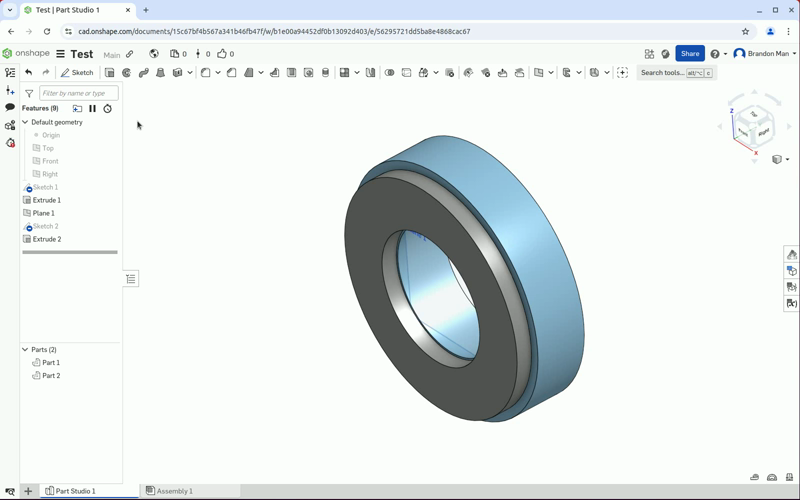
key(down, 2)
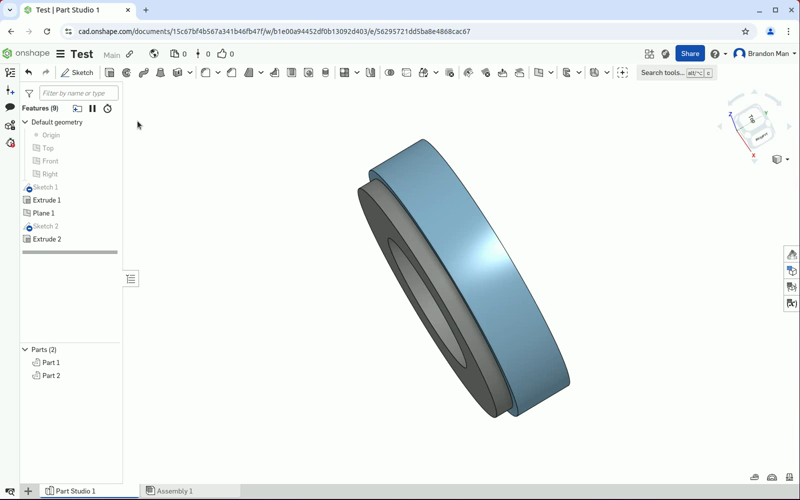
key(up, 2)
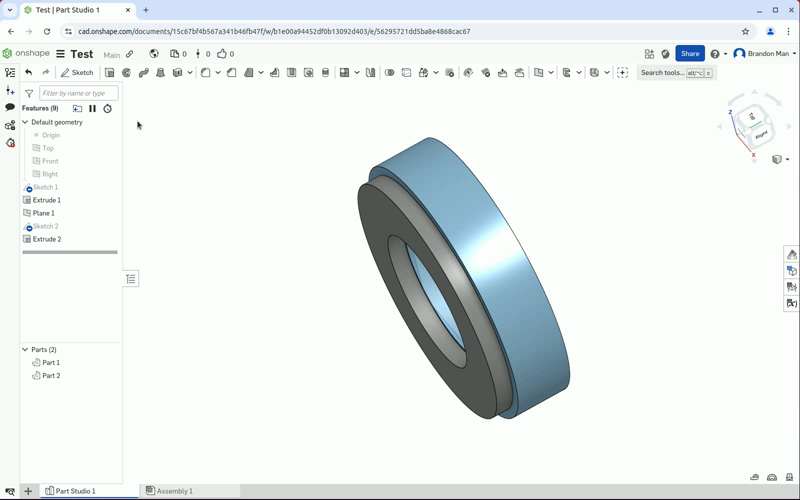
key(right, 2)
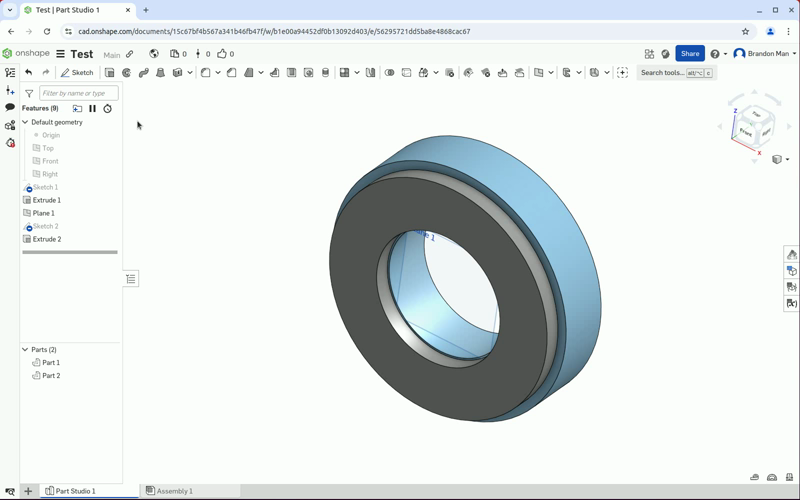
mouse_move(73, 189)
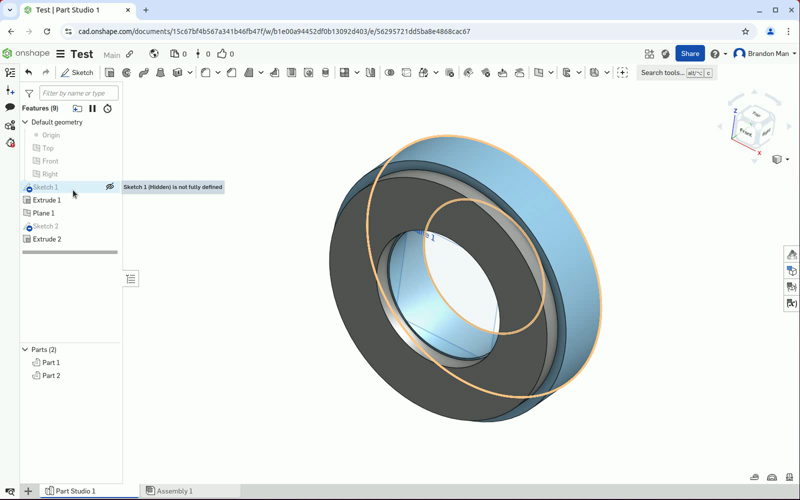
click(73, 189)